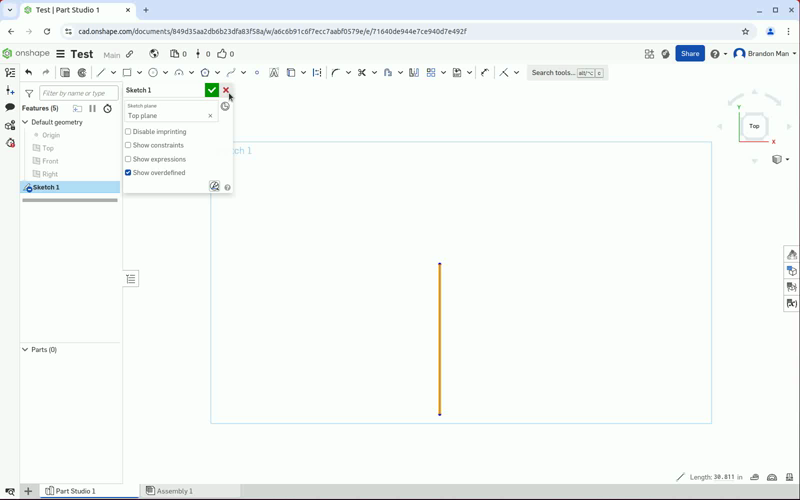
key(shift+h)
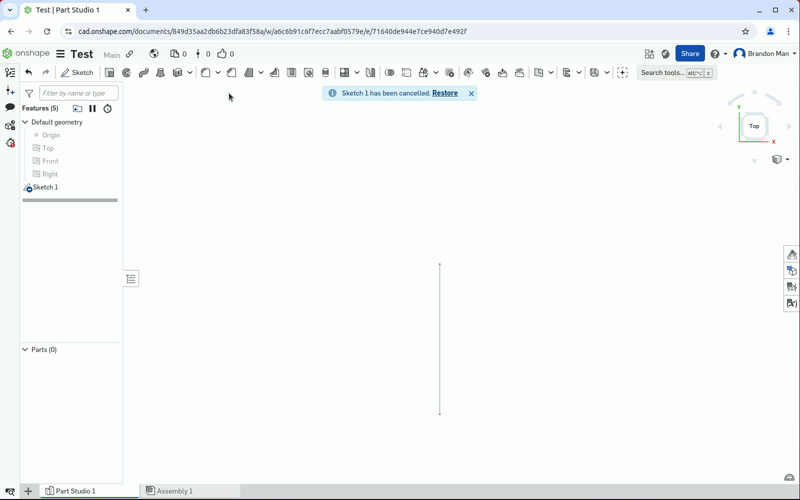
mouse_move(73, 352)
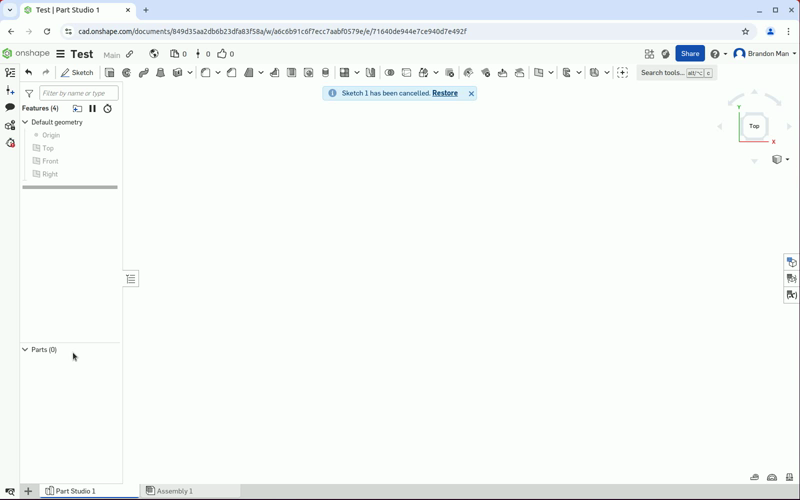
key(y)
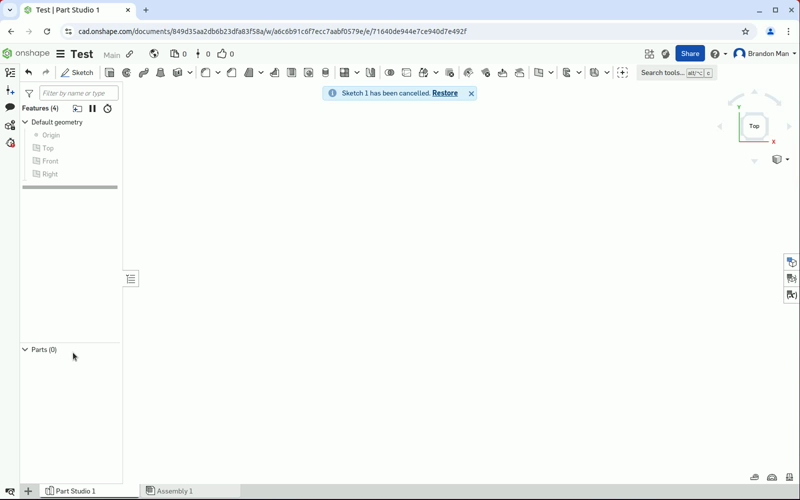
key(shift+p)
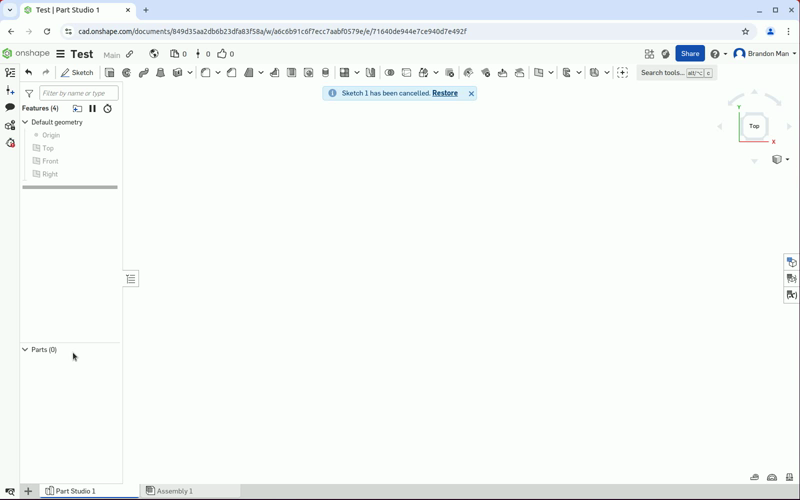
key(space)
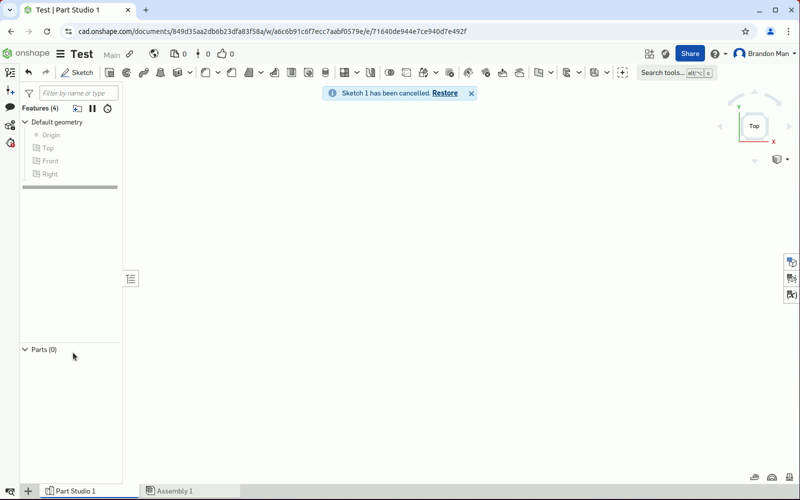
key_down(shift)
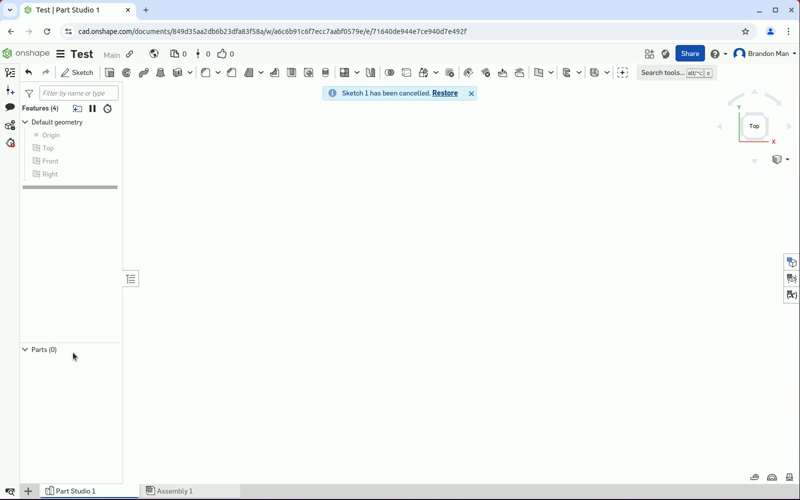
key(up)
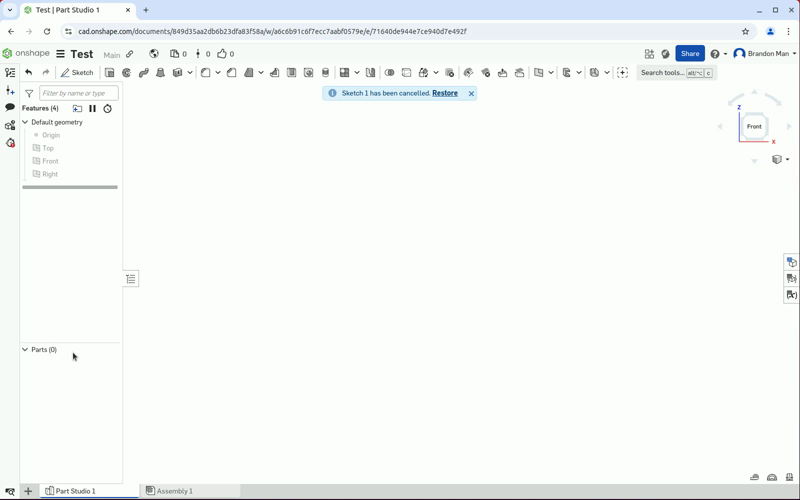
key_up(shift)
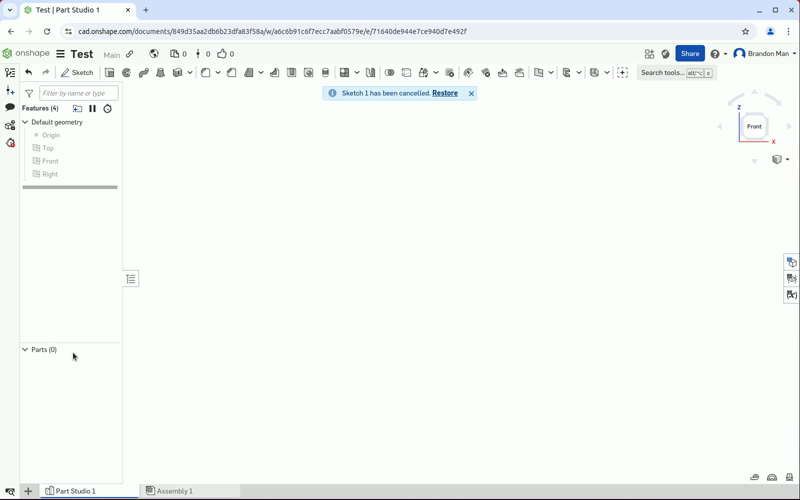
mouse_move(73, 352)
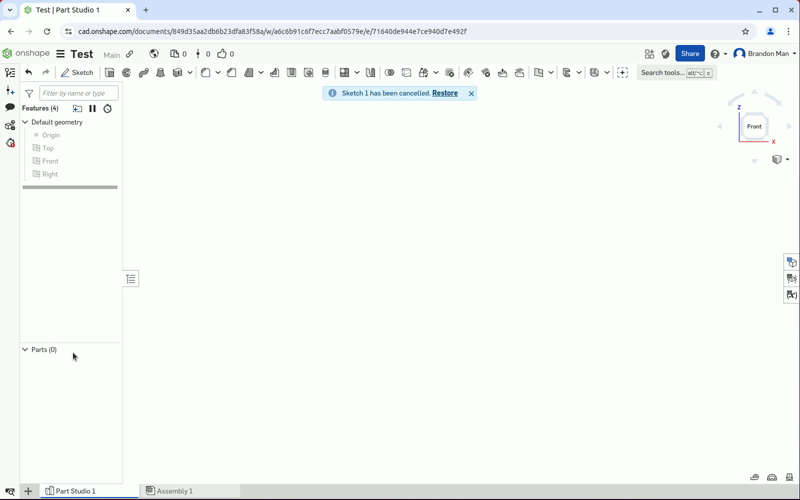
key(shift+y)
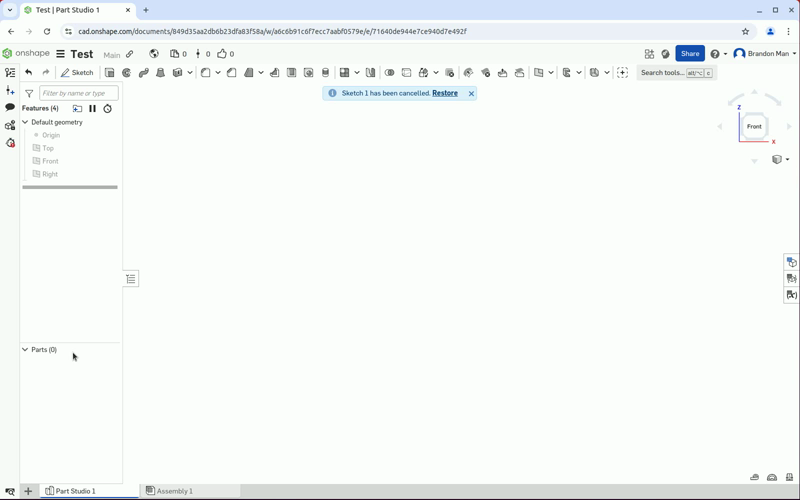
key(shift+s)
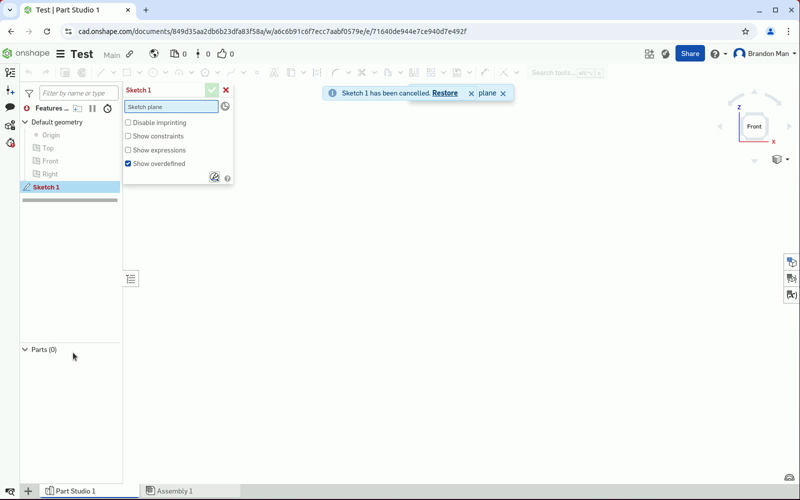
mouse_move(73, 163)
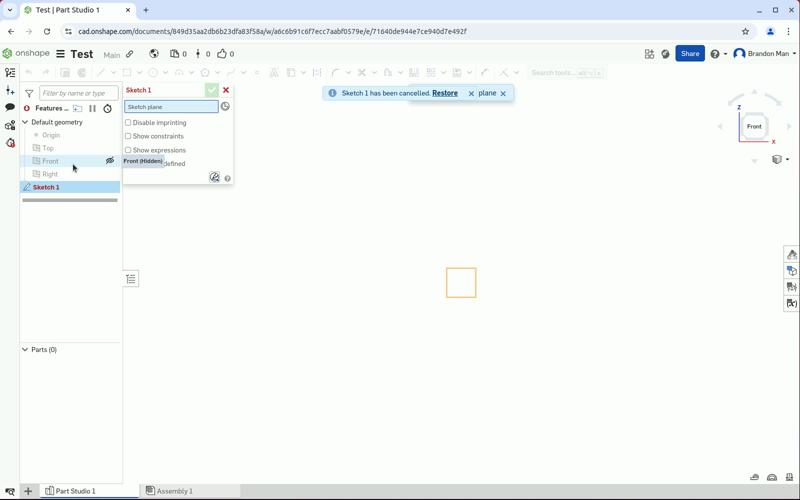
click(73, 163)
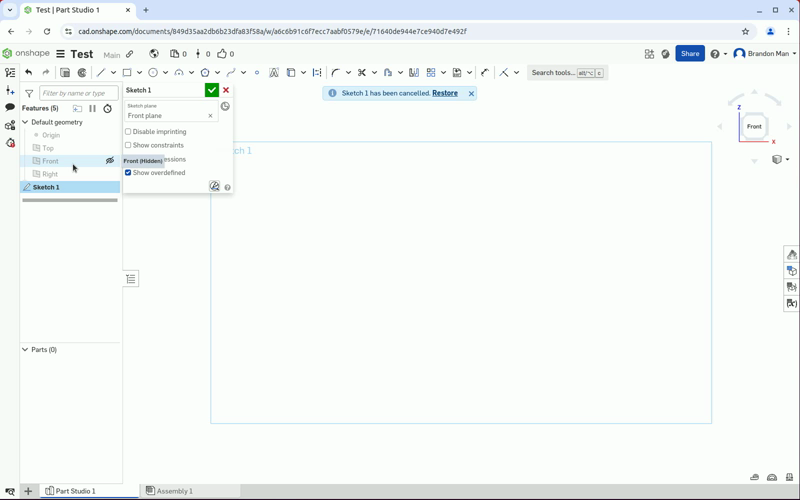
mouse_move(73, 352)
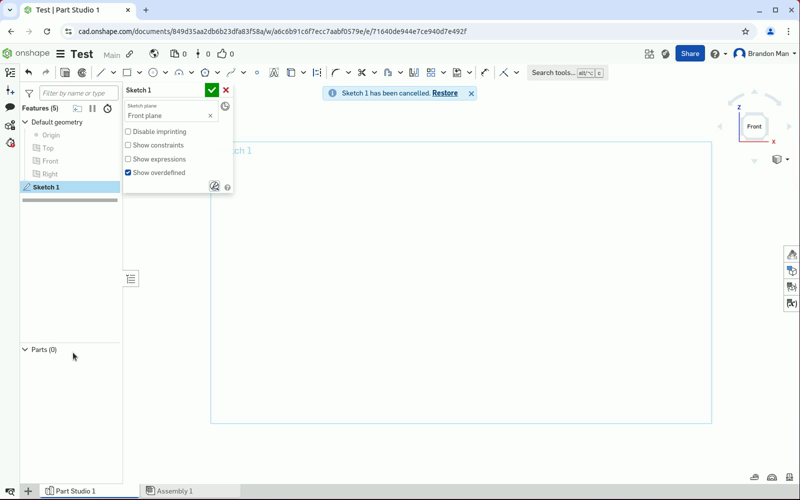
key(y)
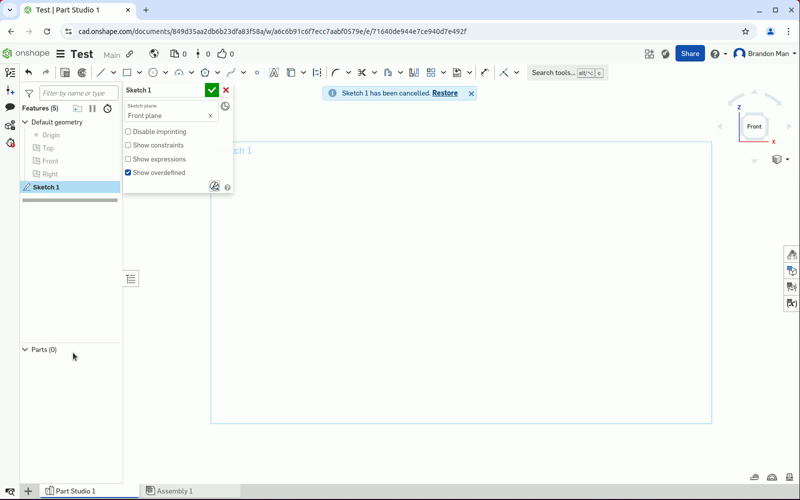
key(l)
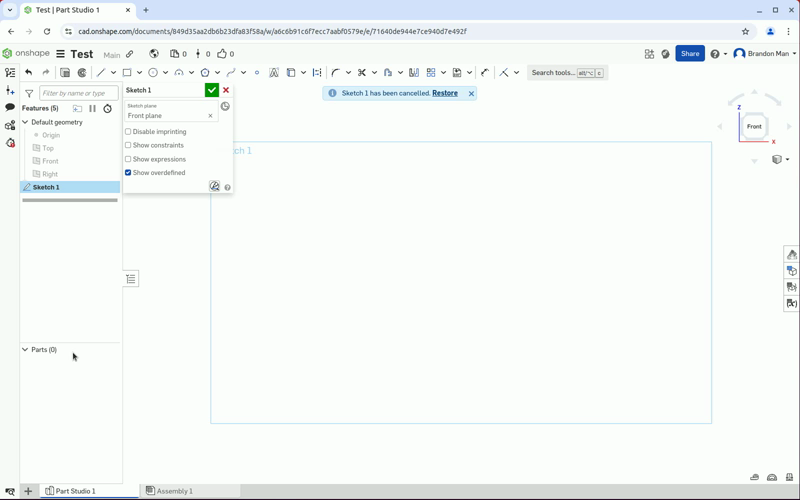
key_down(shift)
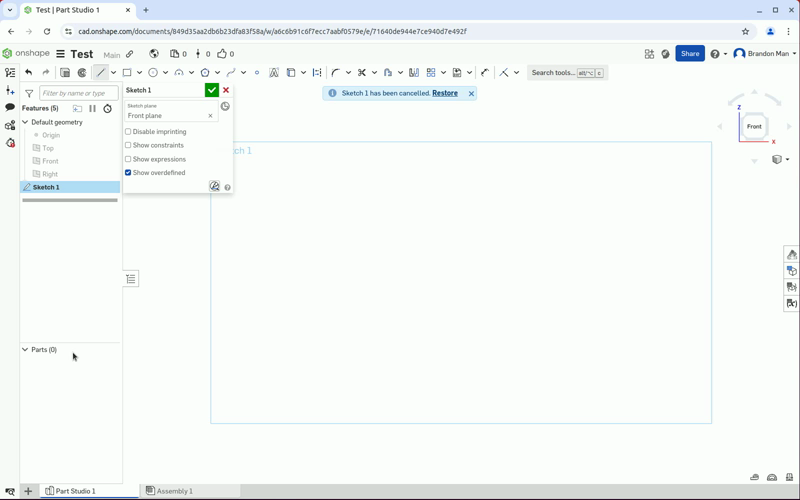
mouse_move(348, 282)
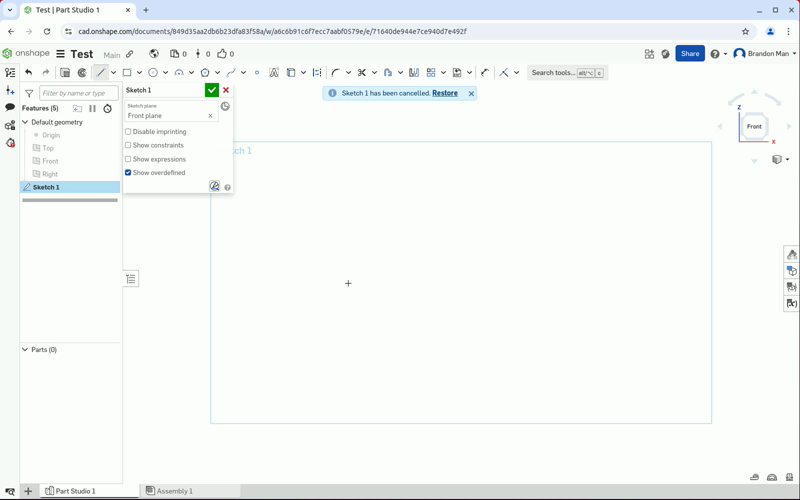
click(348, 282)
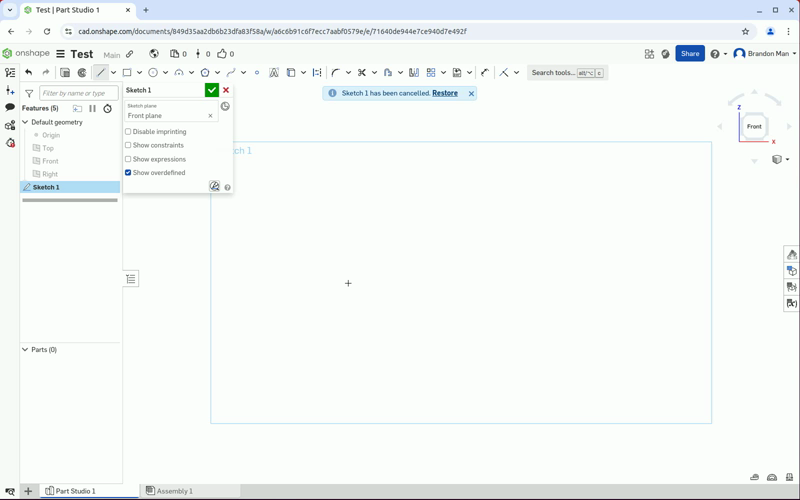
key_up(shift)
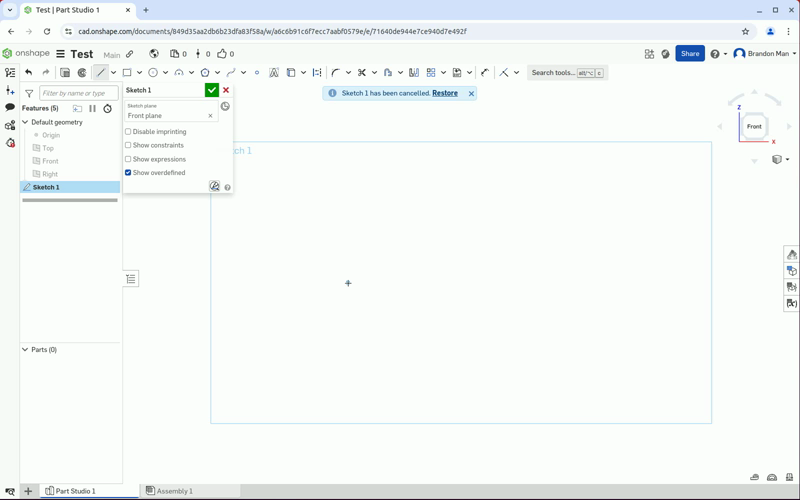
key_down(shift)
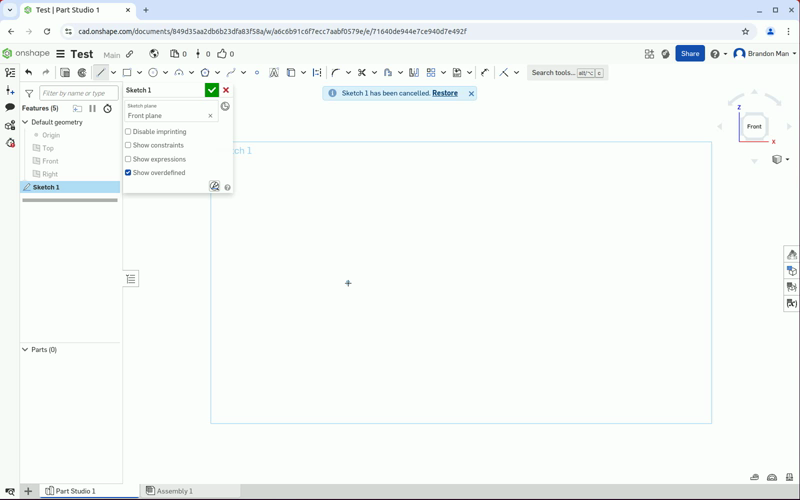
mouse_move(487, 282)
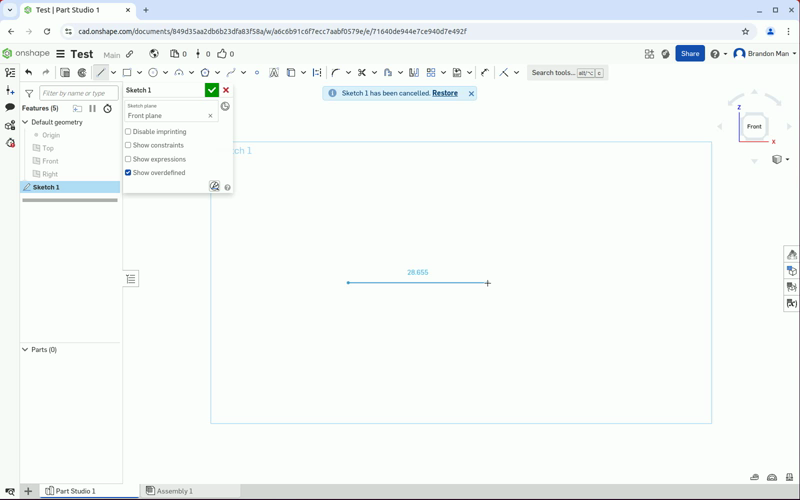
click(487, 282)
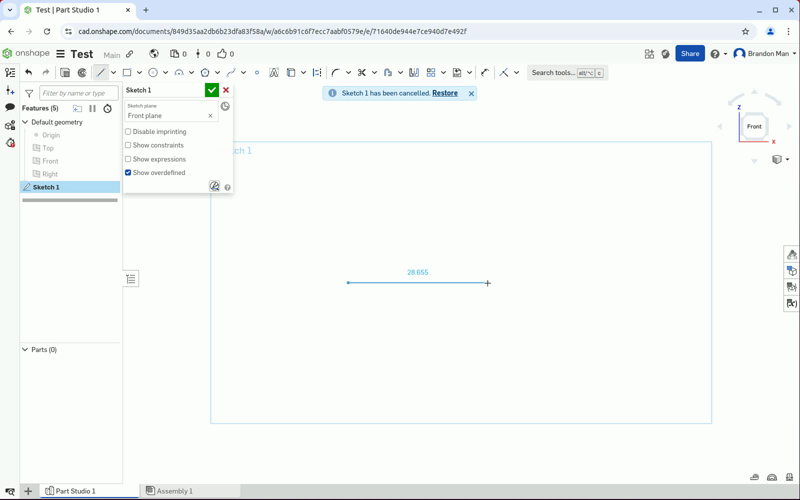
key_up(shift)
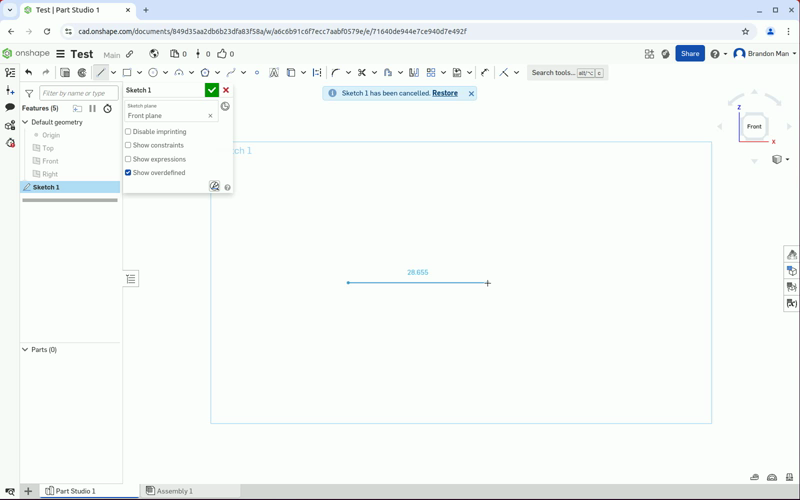
key_down(shift)
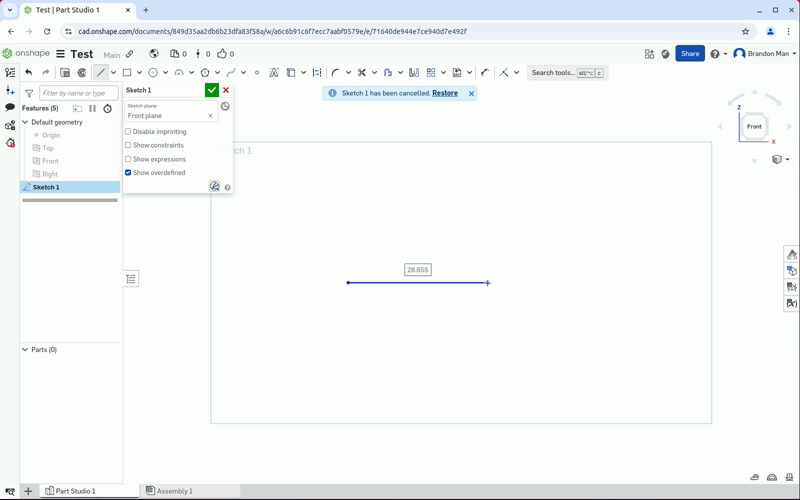
mouse_move(517, 282)
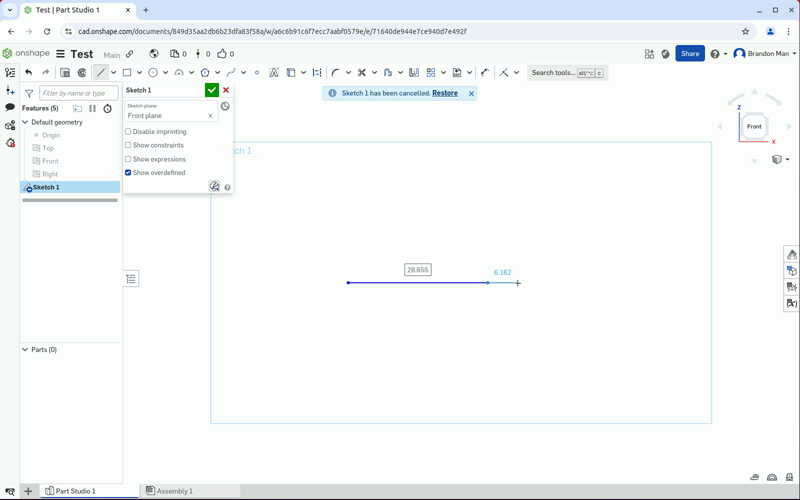
mouse_move(487, 261)
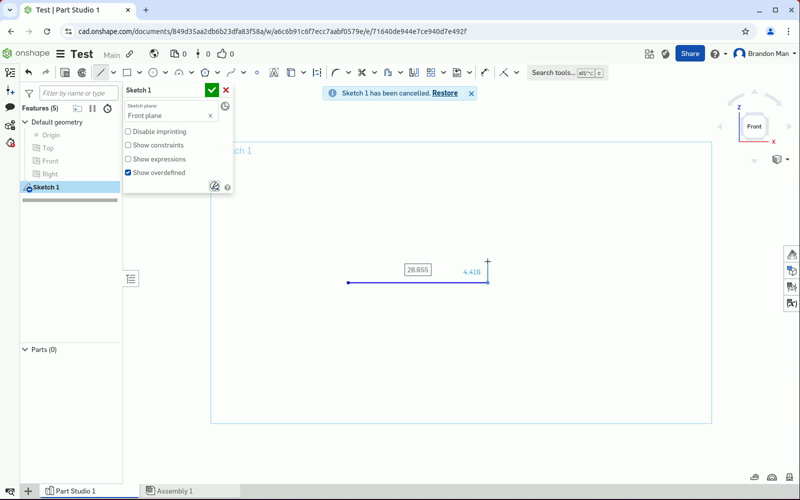
click(487, 261)
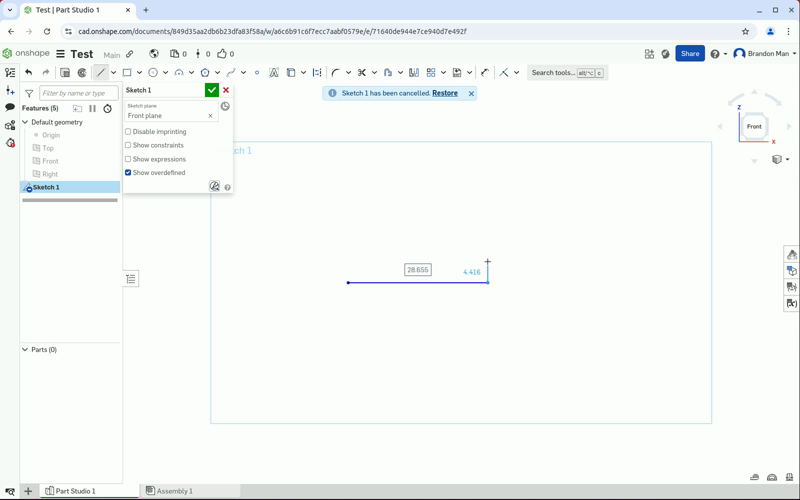
key_up(shift)
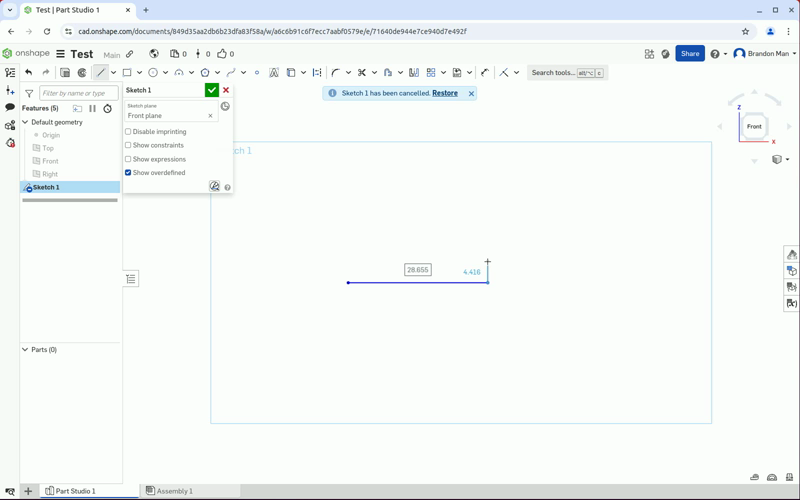
key_down(shift)
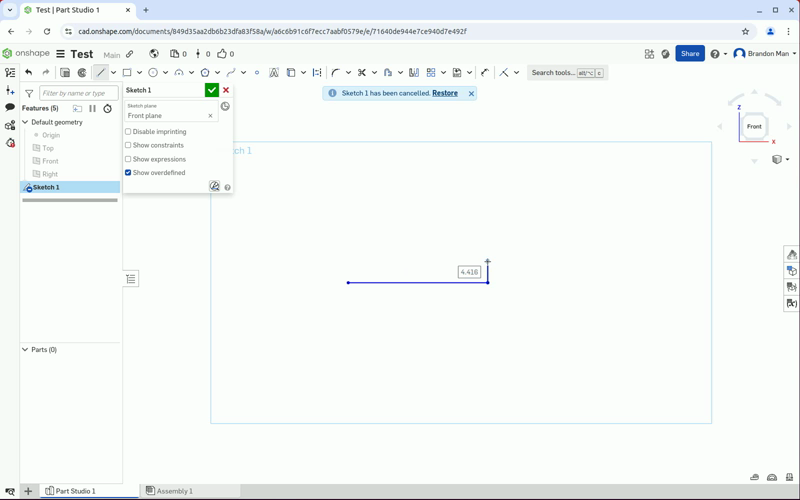
mouse_move(517, 261)
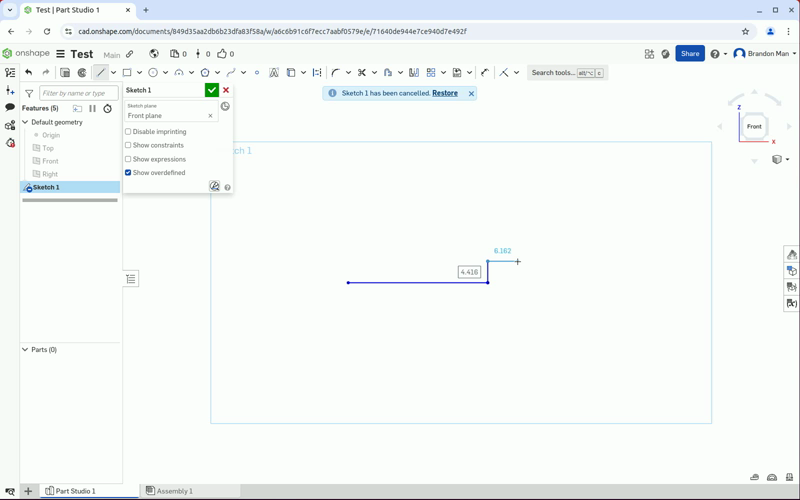
mouse_move(453, 261)
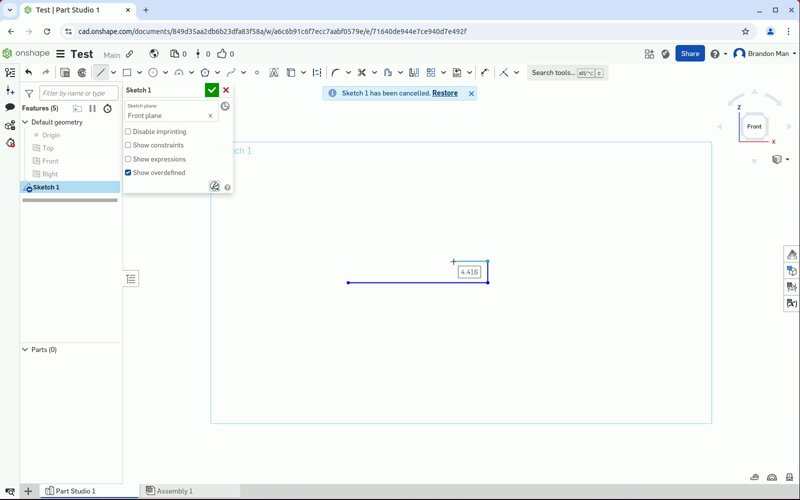
click(453, 261)
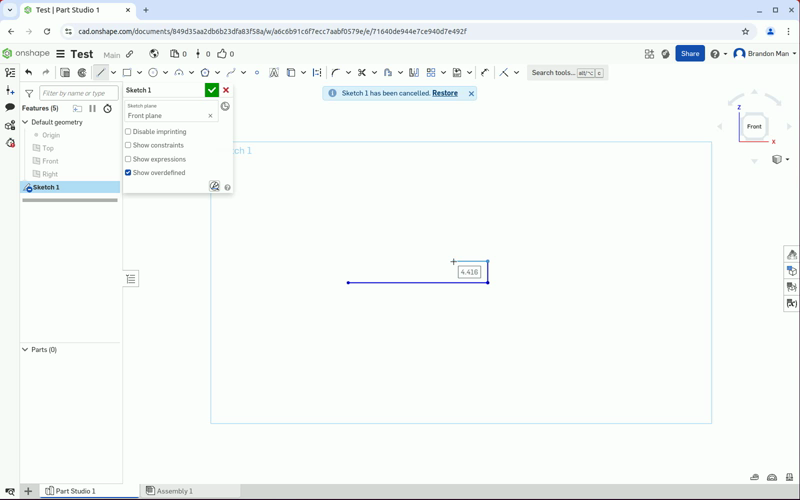
key_up(shift)
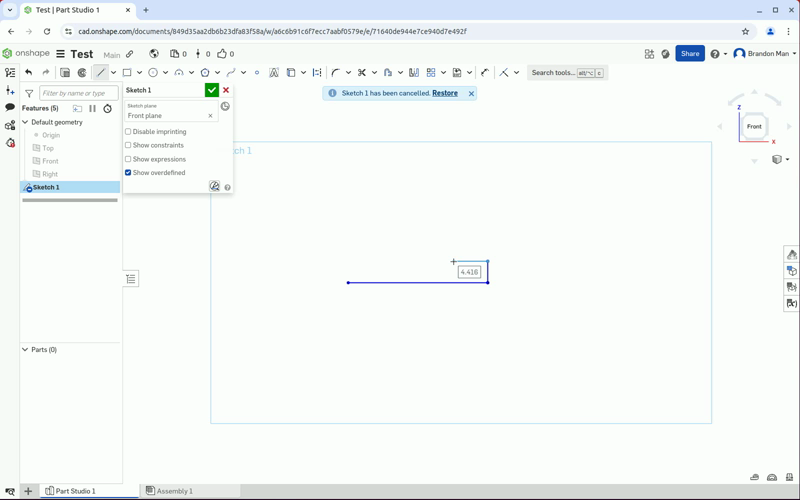
key_down(shift)
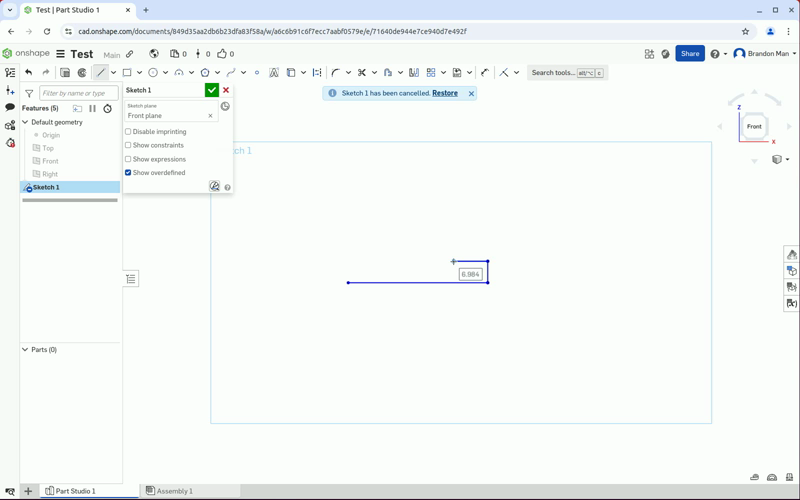
mouse_move(381, 261)
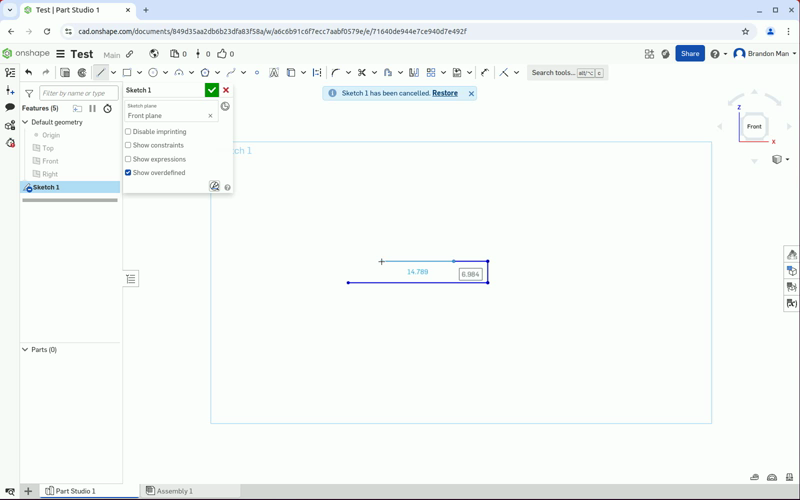
click(381, 261)
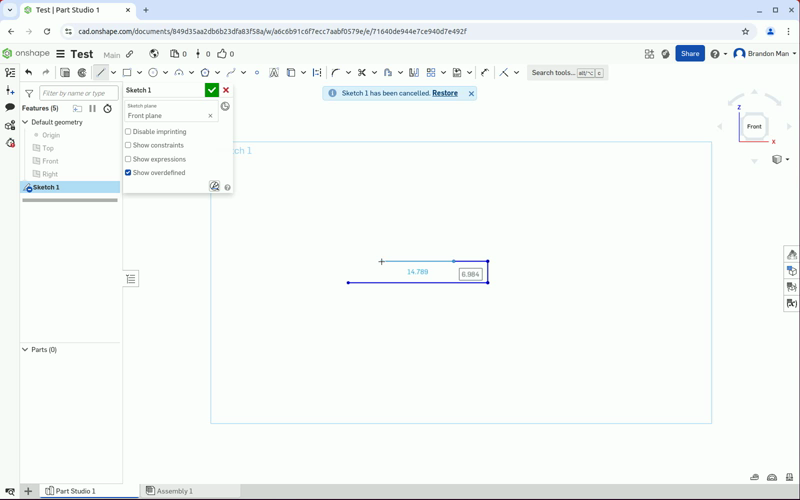
key_up(shift)
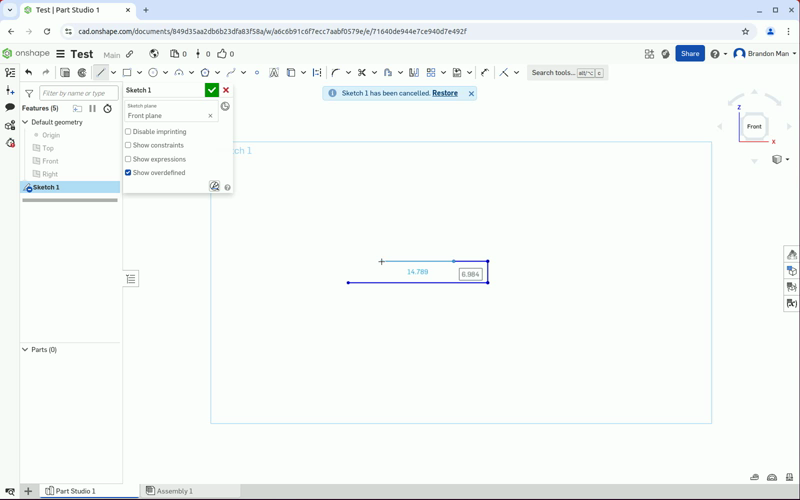
key_down(shift)
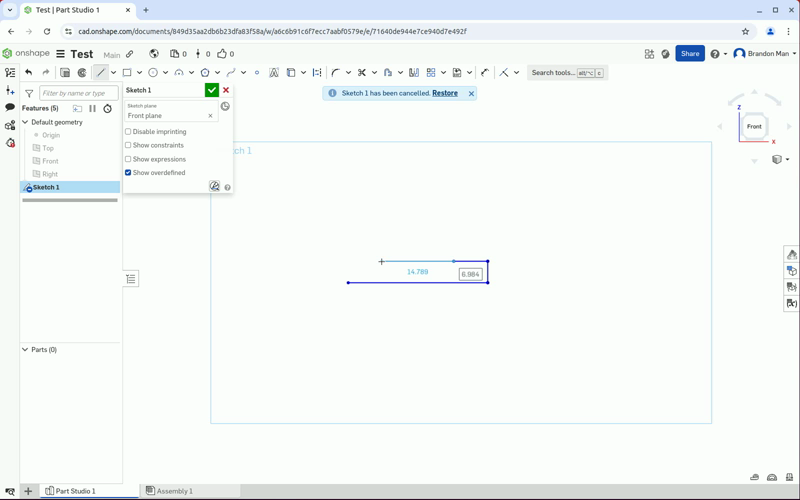
mouse_move(411, 261)
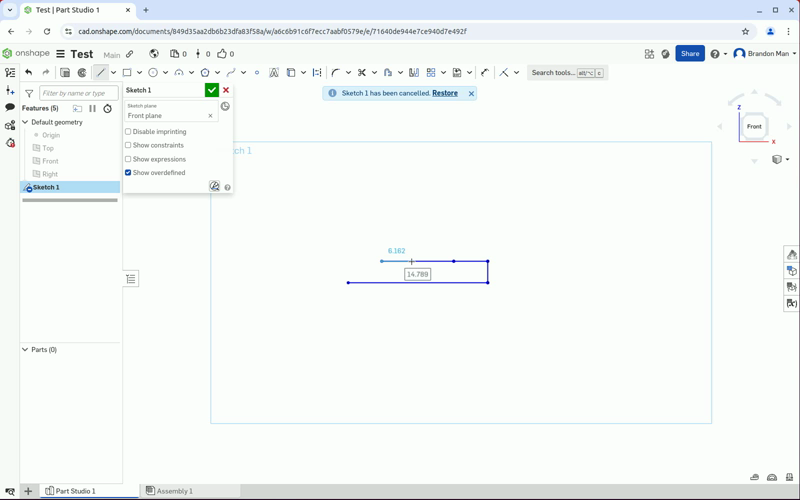
mouse_move(348, 261)
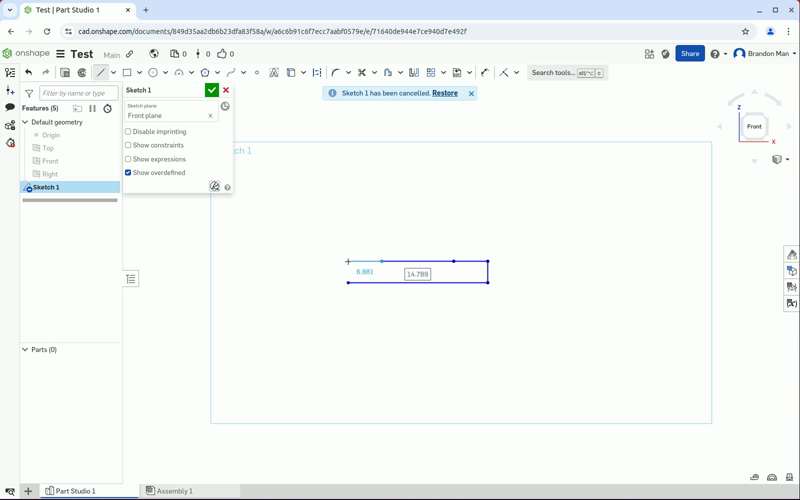
click(348, 261)
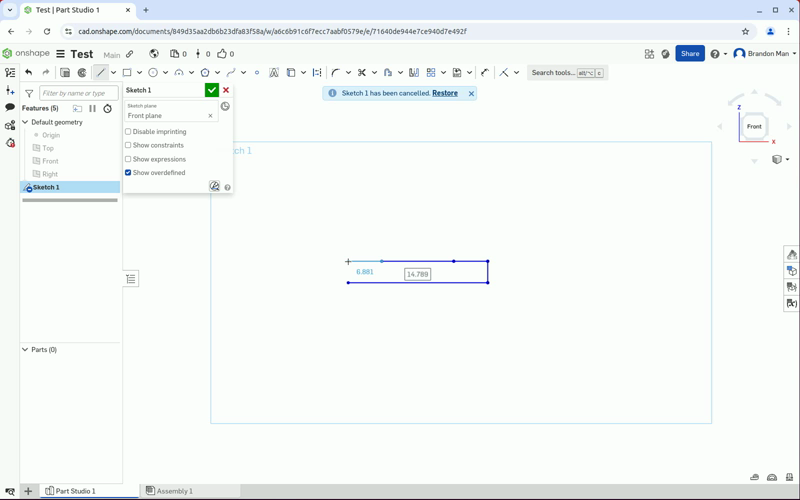
key_up(shift)
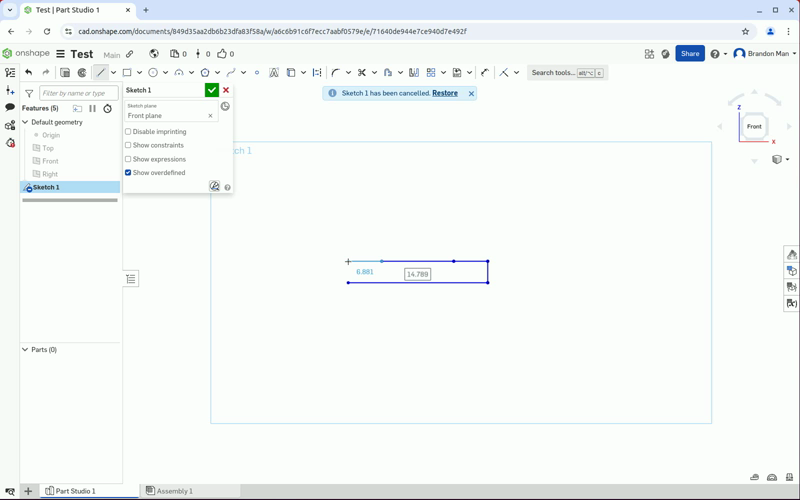
mouse_move(378, 261)
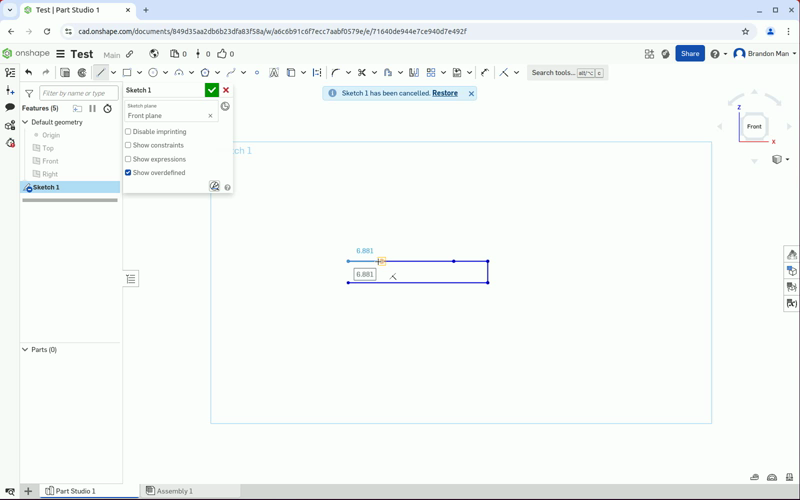
key_down(shift)
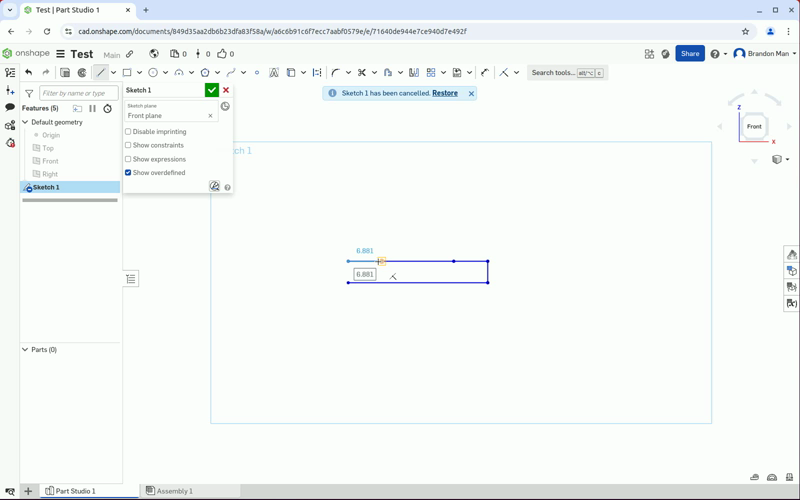
mouse_move(348, 282)
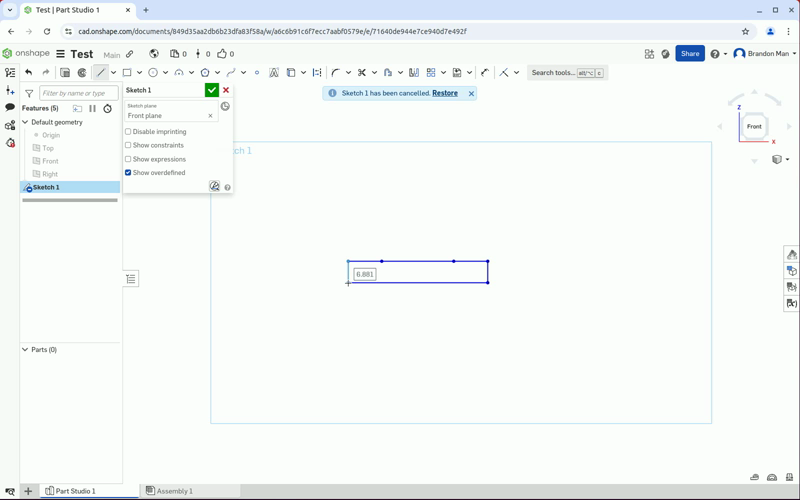
key_up(shift)
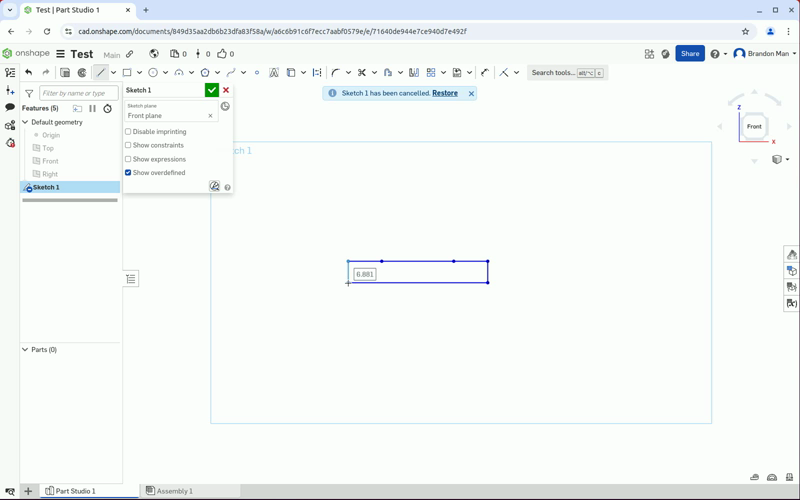
click(348, 282)
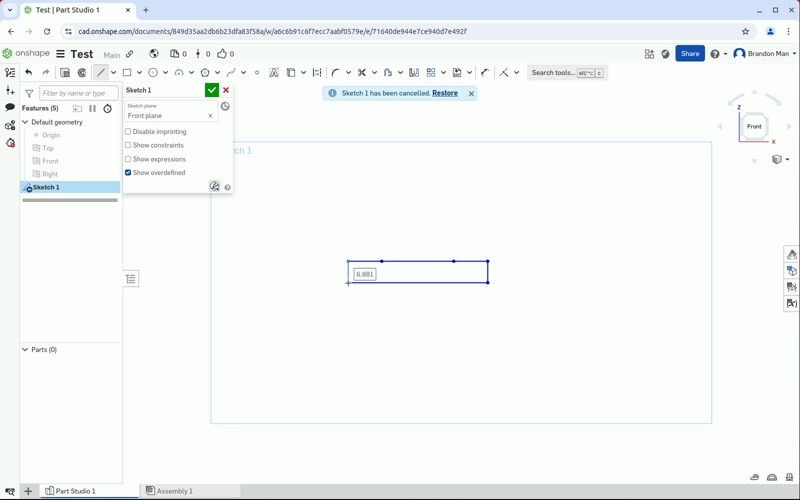
key(esc)
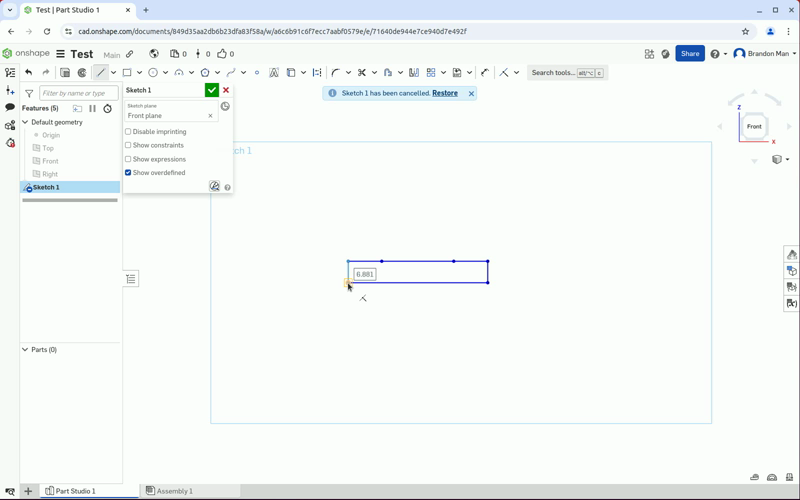
mouse_move(402, 279)
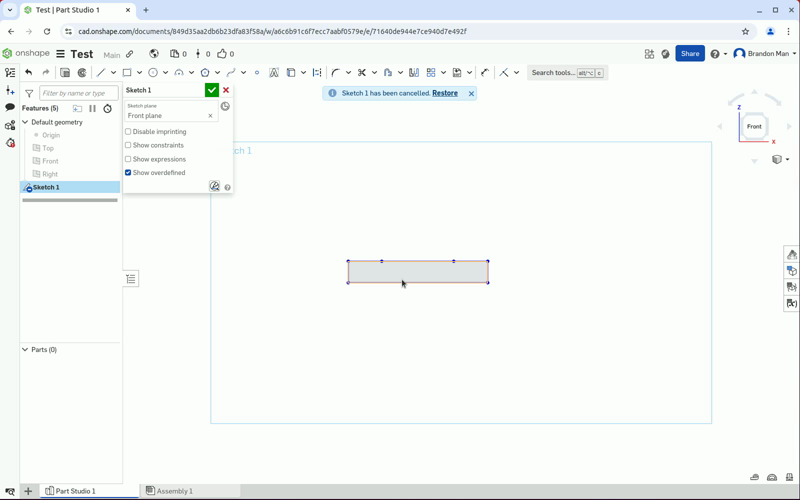
click(402, 279)
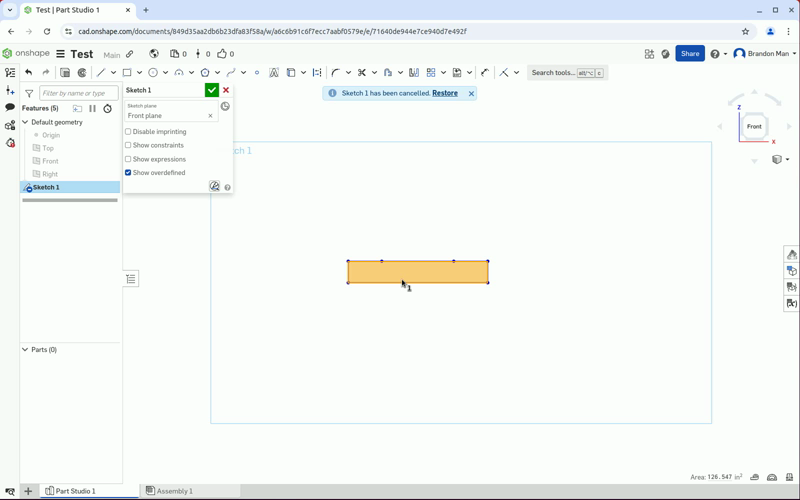
mouse_move(73, 352)
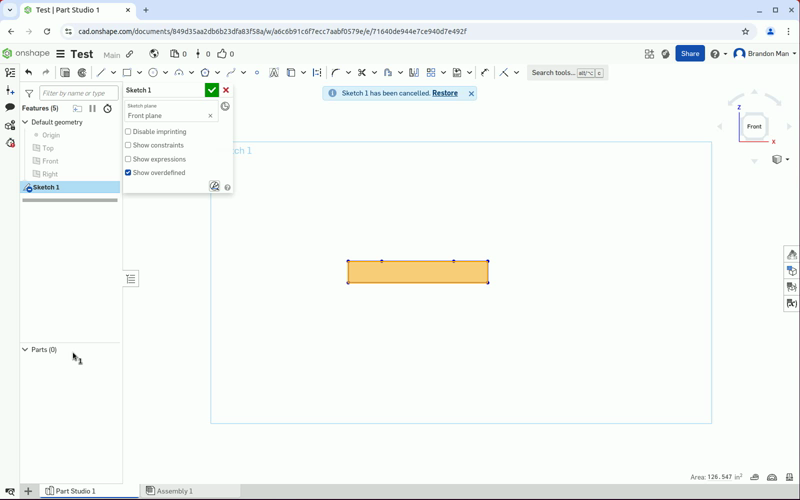
key(shift+y)
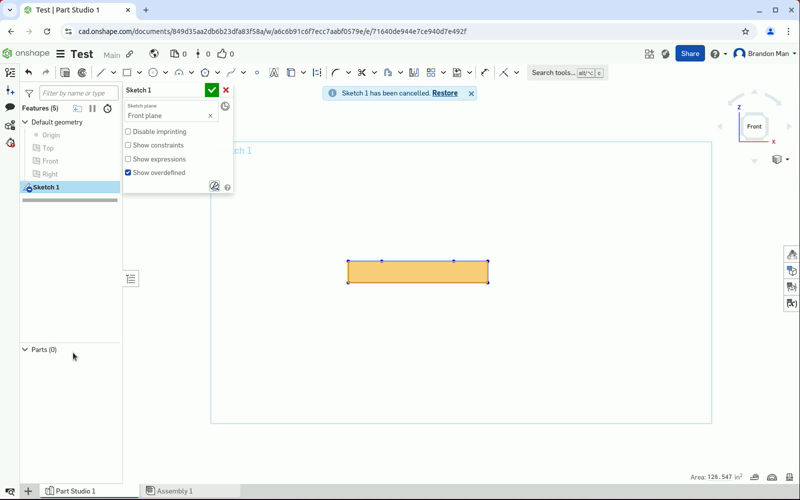
key(shift+e)
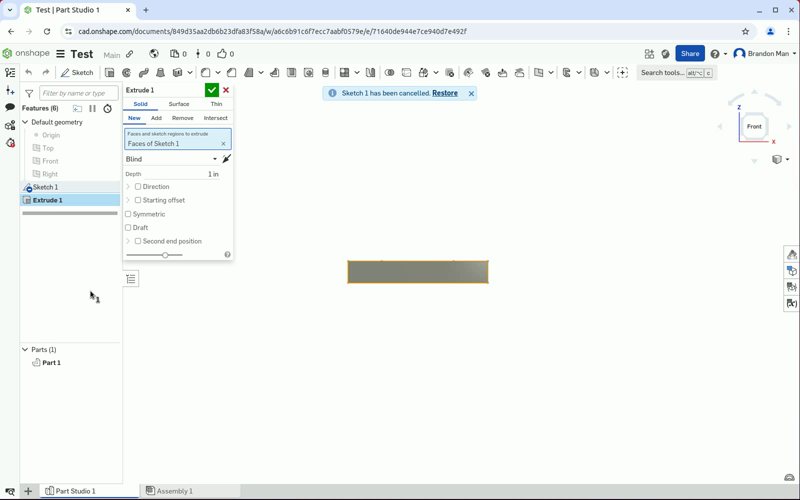
mouse_move(143, 106)
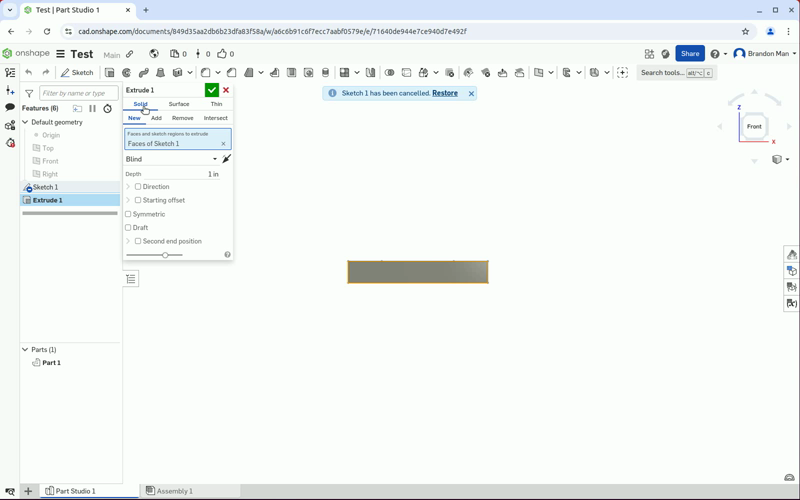
click(143, 106)
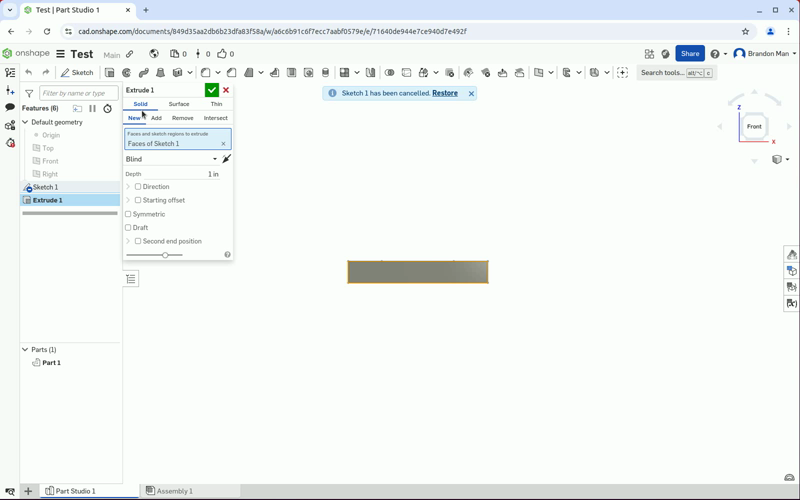
mouse_move(137, 120)
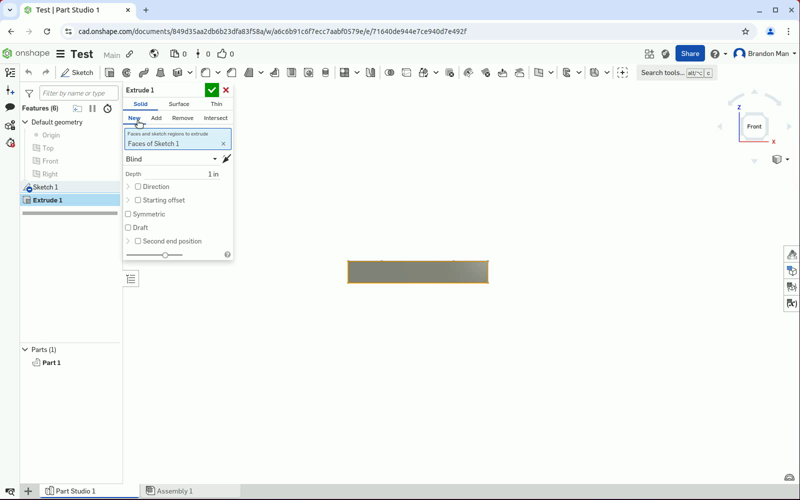
click(137, 120)
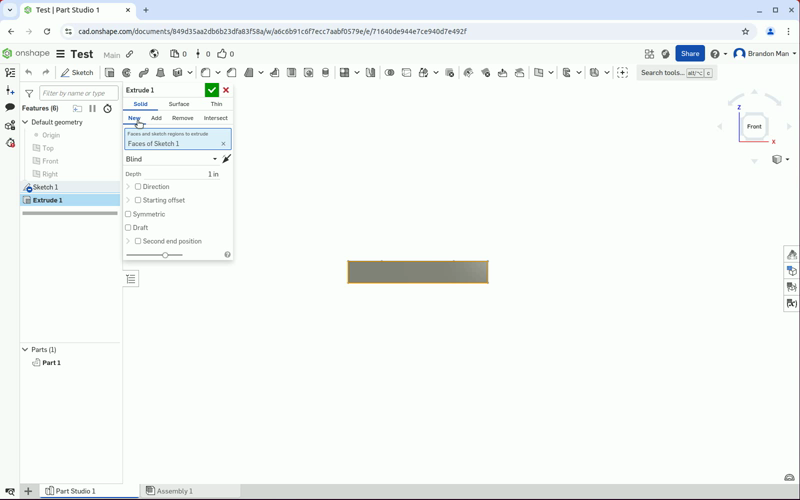
key(tab, 4)
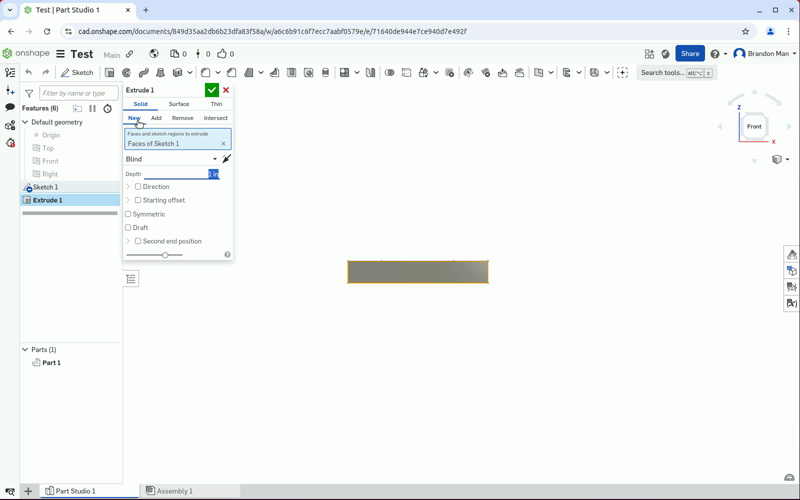
text(11.073)
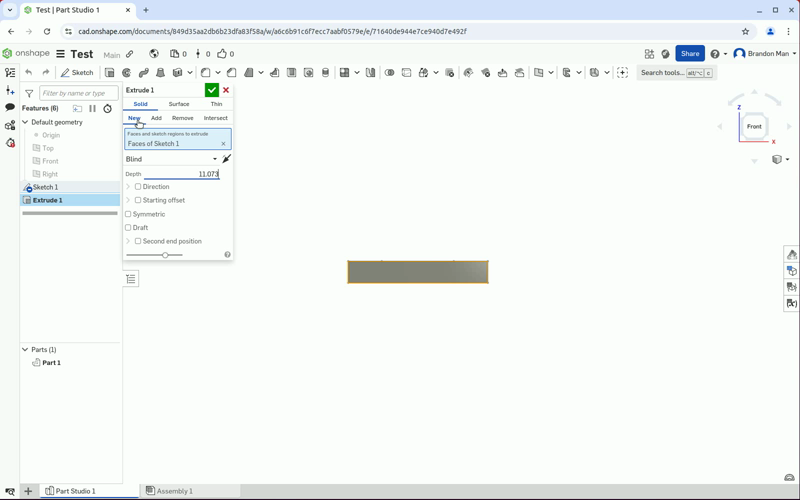
key(enter)
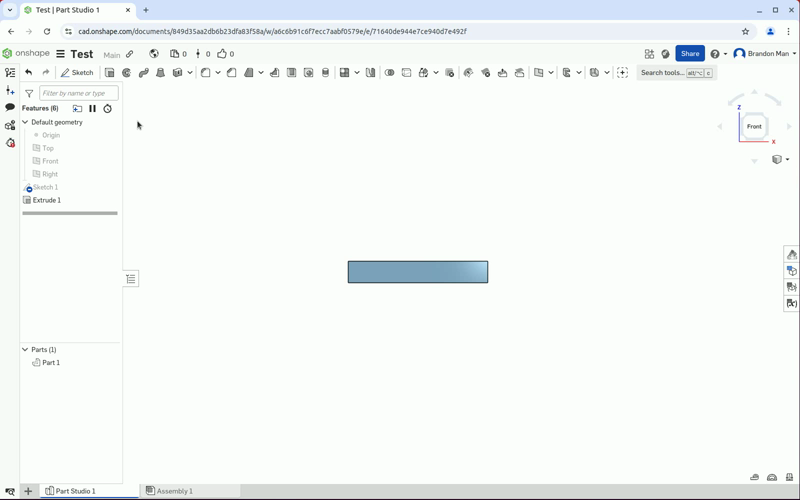
key(shift+h)
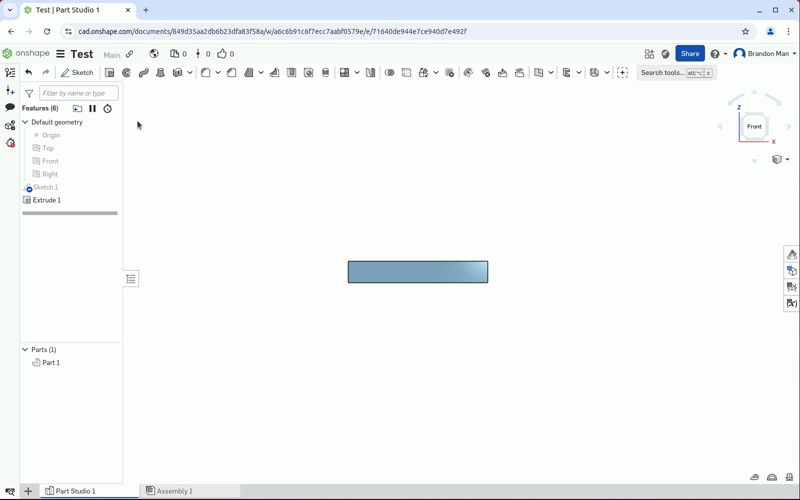
key(shift+h)
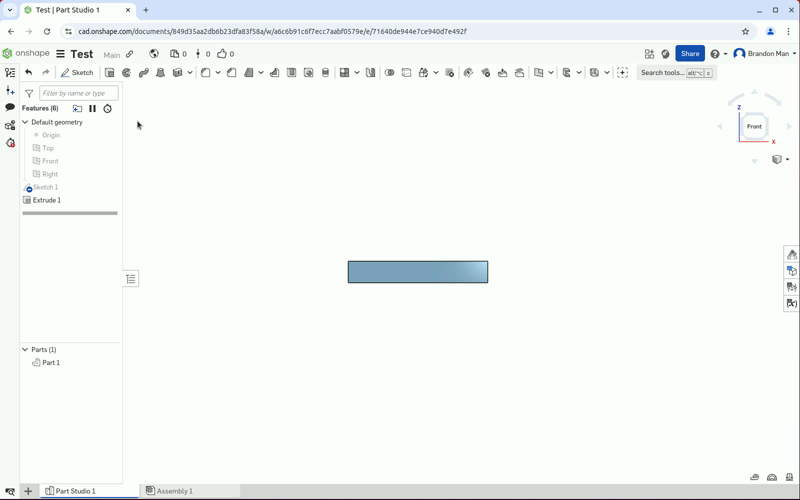
mouse_move(73, 189)
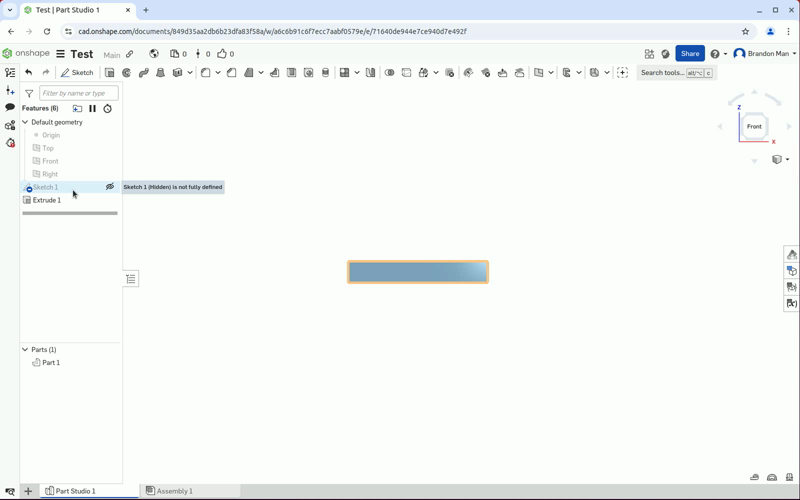
click(73, 189)
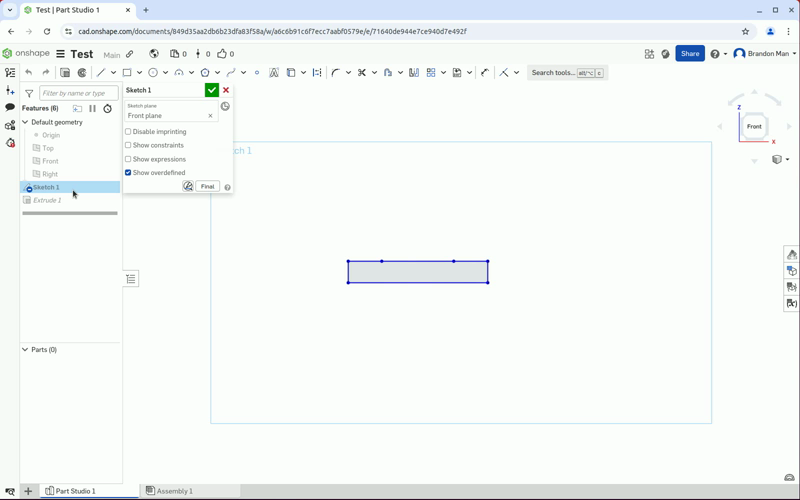
mouse_move(229, 92)
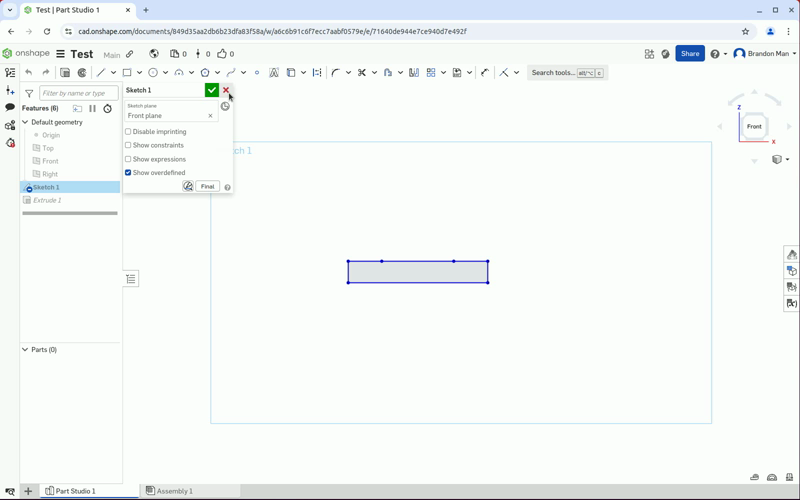
click(229, 92)
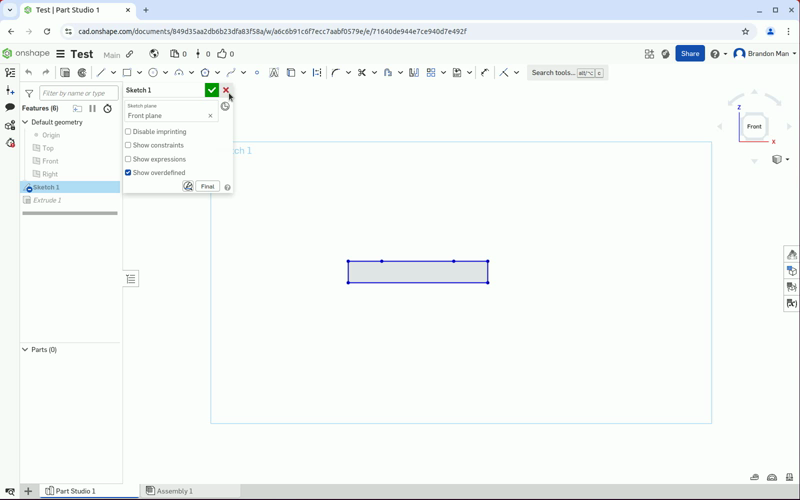
key(shift+s)
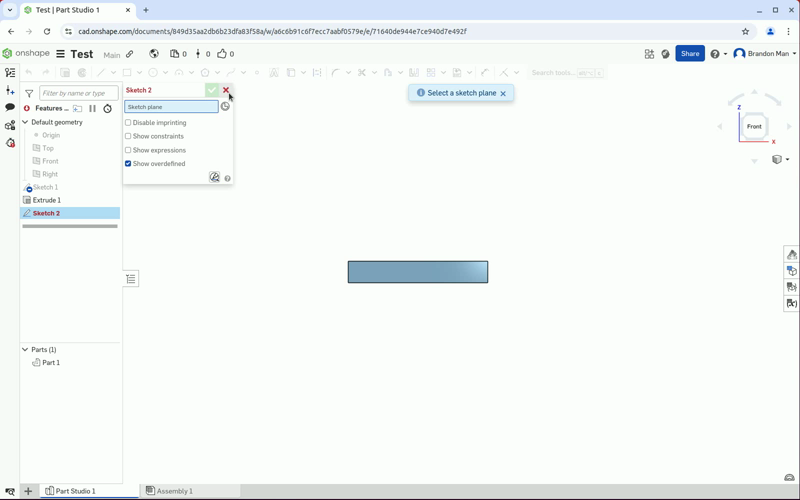
mouse_move(73, 163)
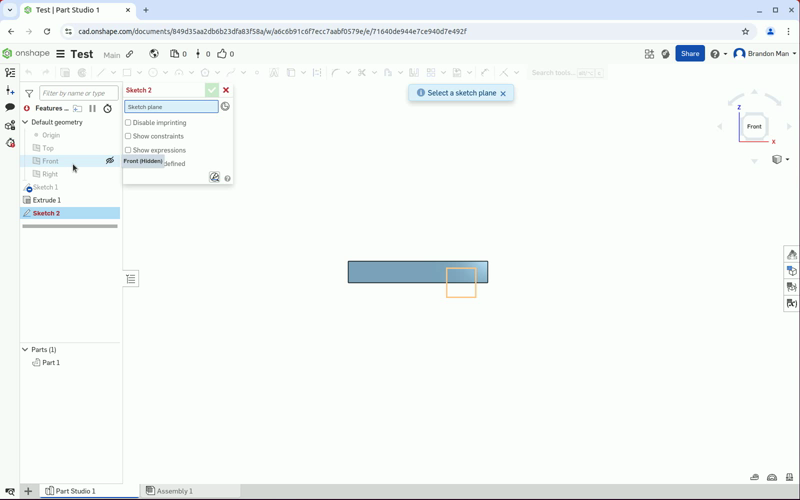
click(73, 163)
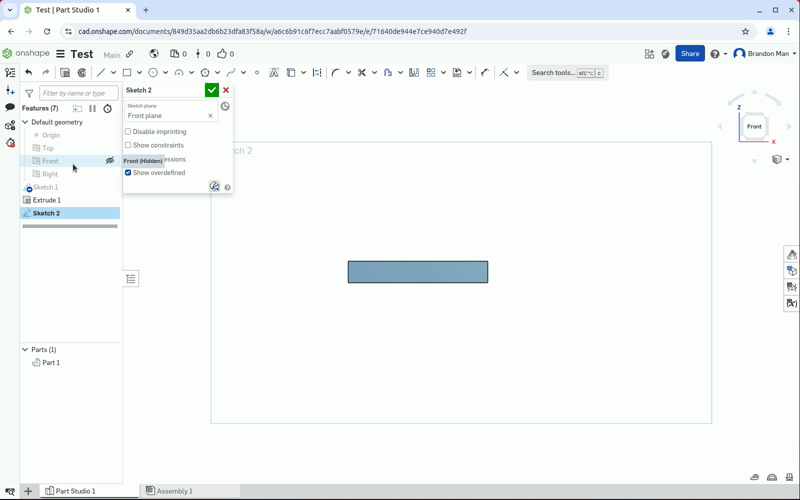
mouse_move(73, 352)
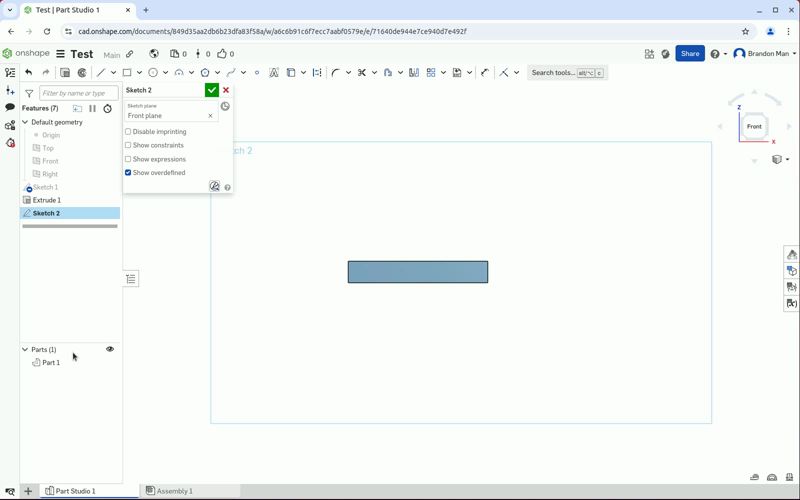
key(y)
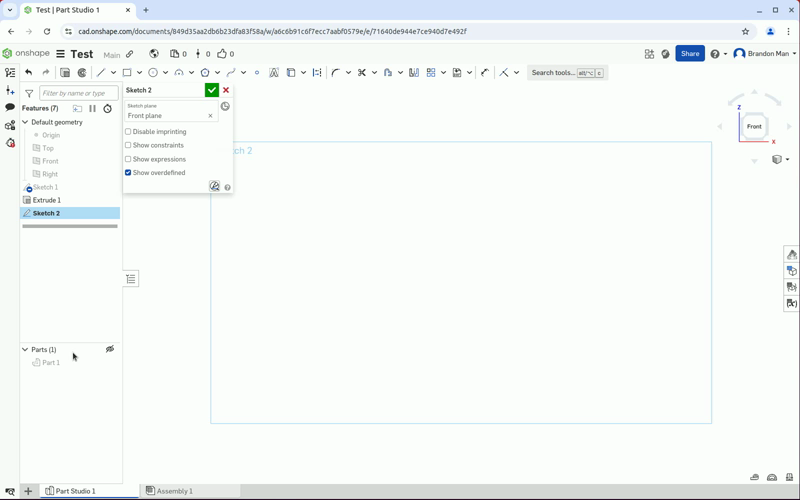
key(l)
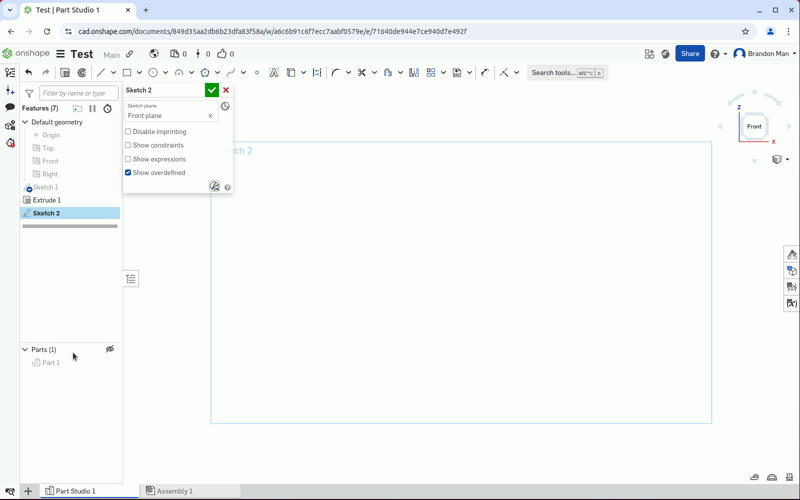
key_down(shift)
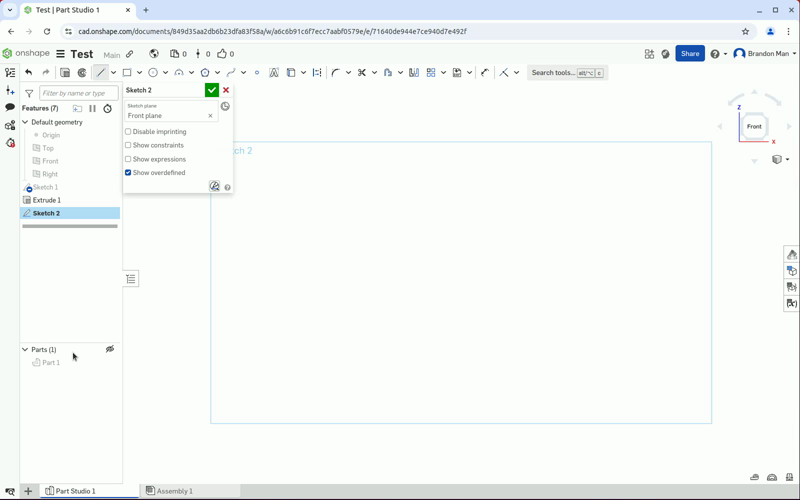
mouse_move(382, 260)
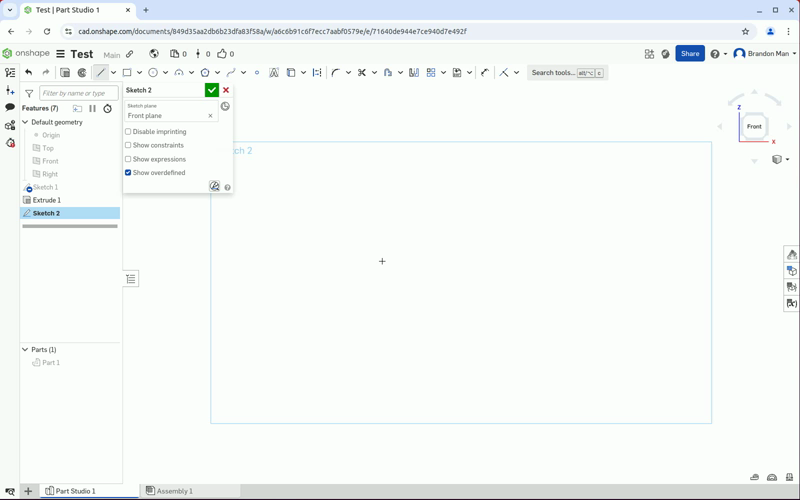
click(382, 260)
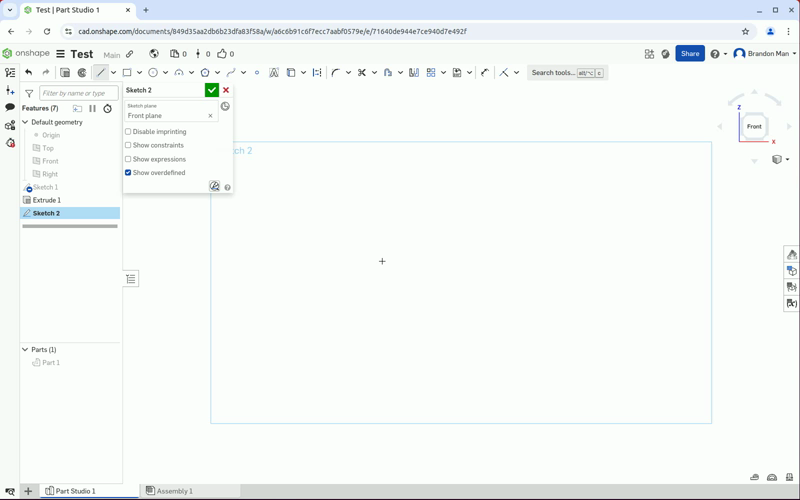
key_up(shift)
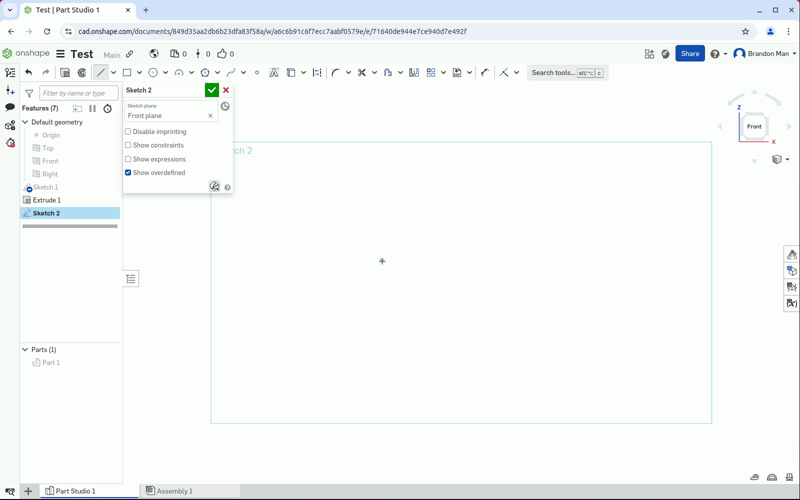
key_down(shift)
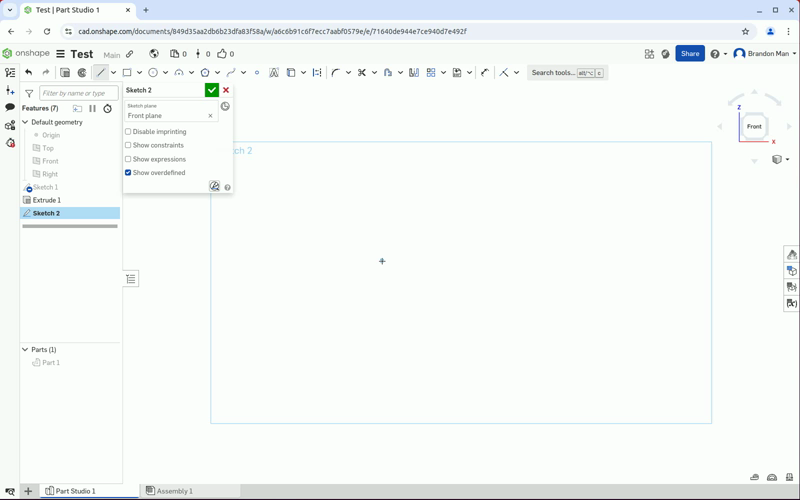
mouse_move(453, 260)
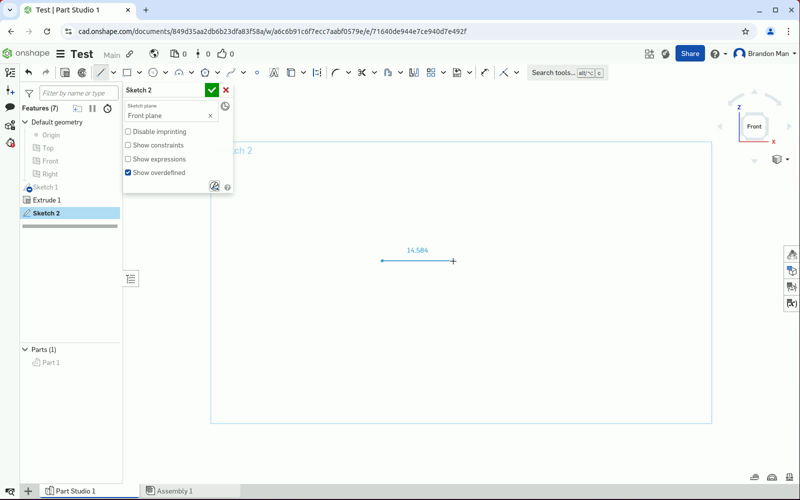
click(453, 260)
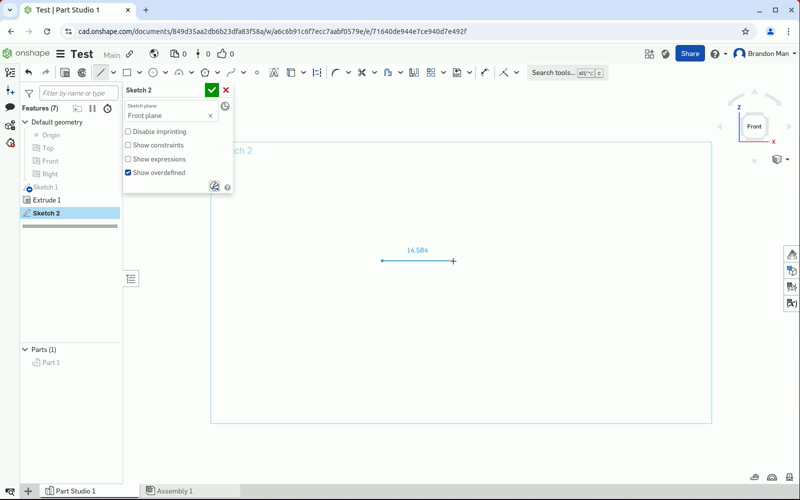
key_up(shift)
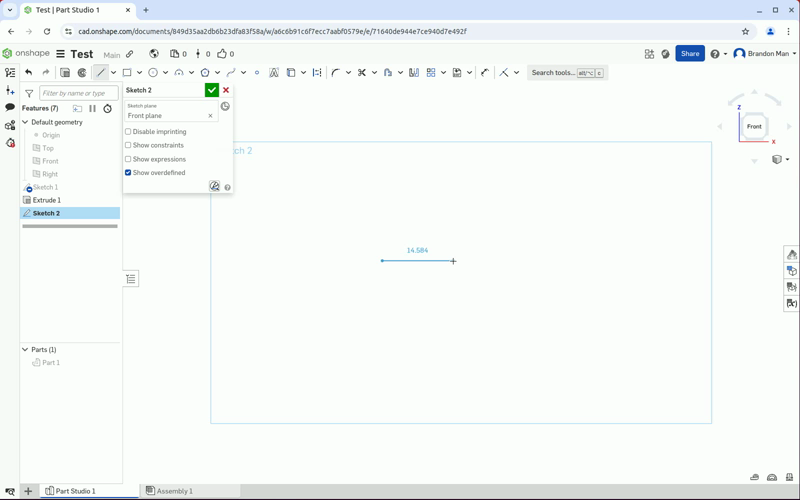
key_down(shift)
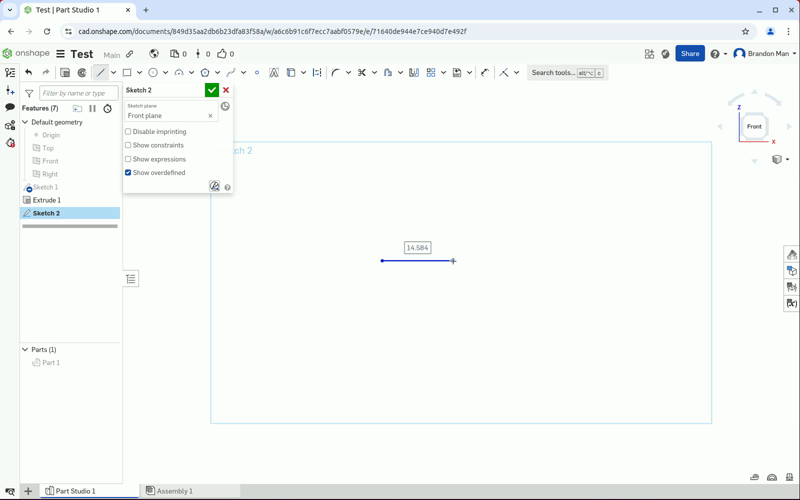
mouse_move(483, 260)
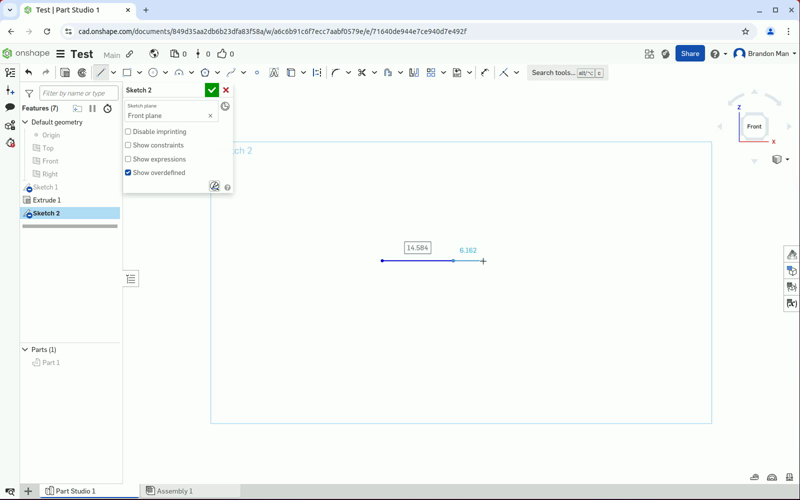
mouse_move(453, 237)
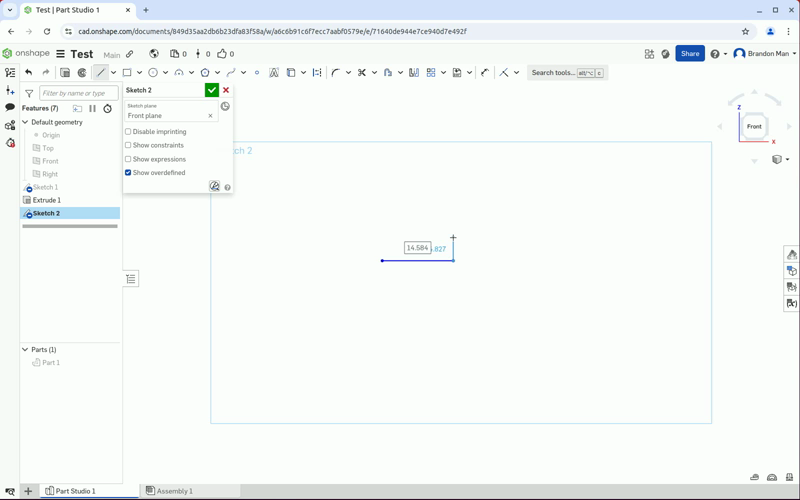
click(453, 237)
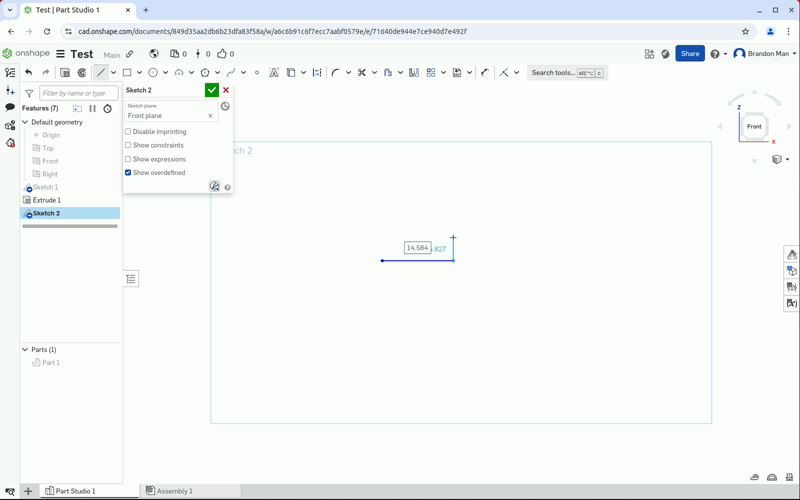
key_up(shift)
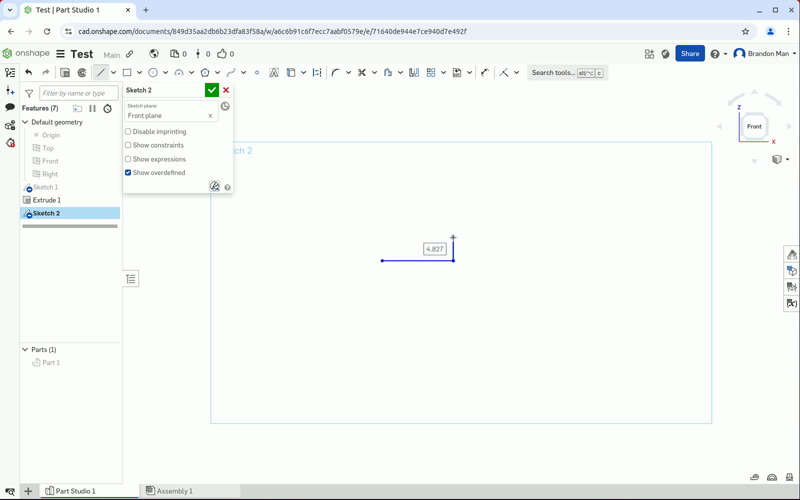
key_down(shift)
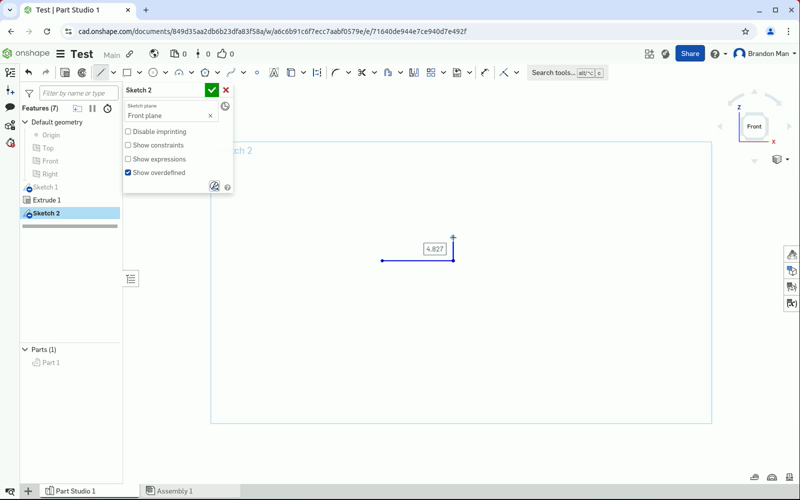
mouse_move(483, 237)
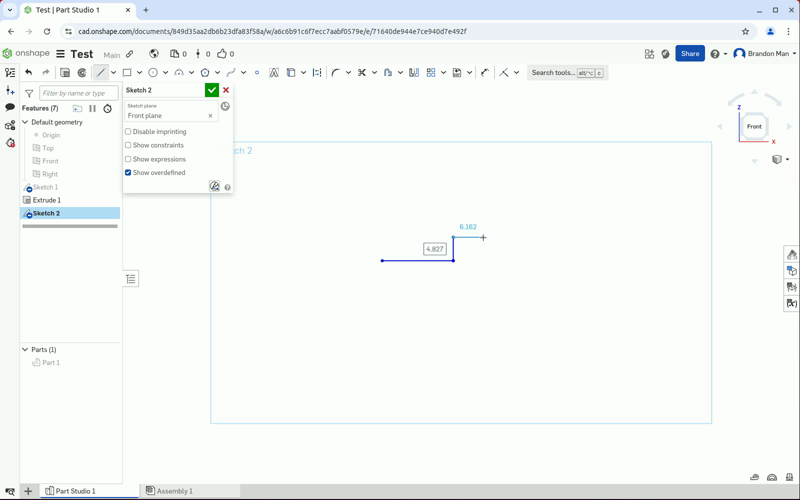
mouse_move(441, 237)
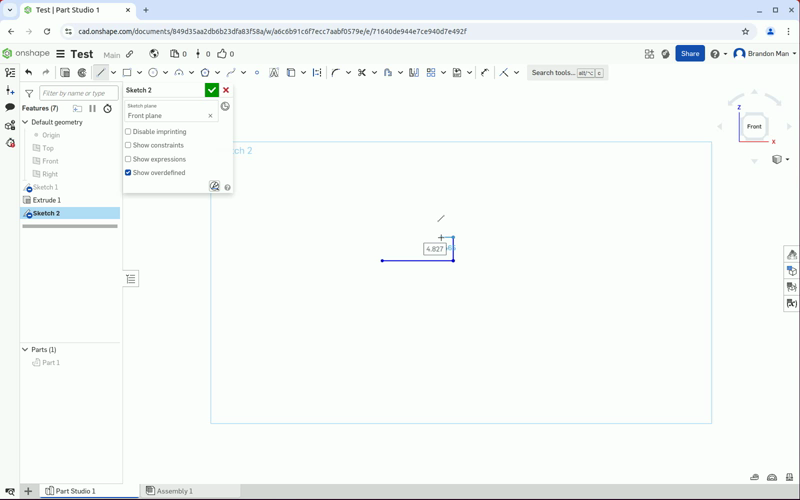
click(441, 237)
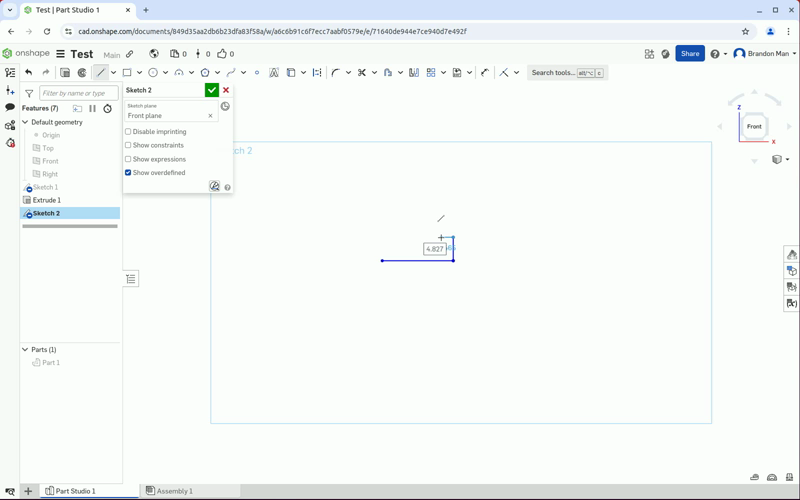
key_up(shift)
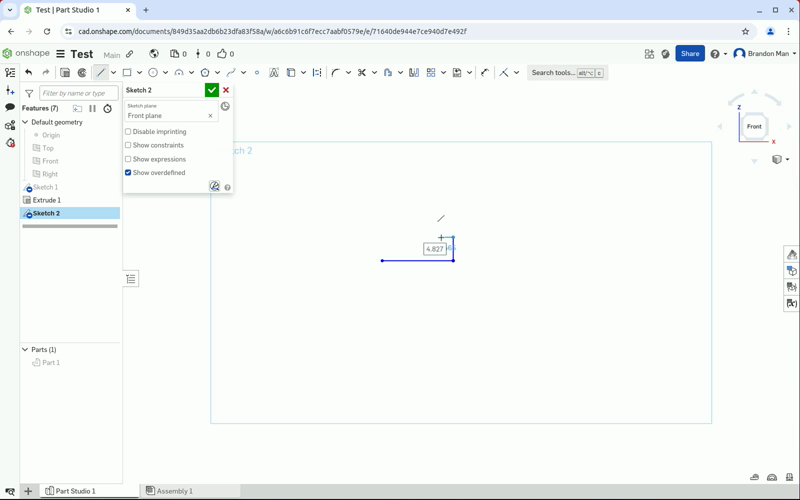
key(esc)
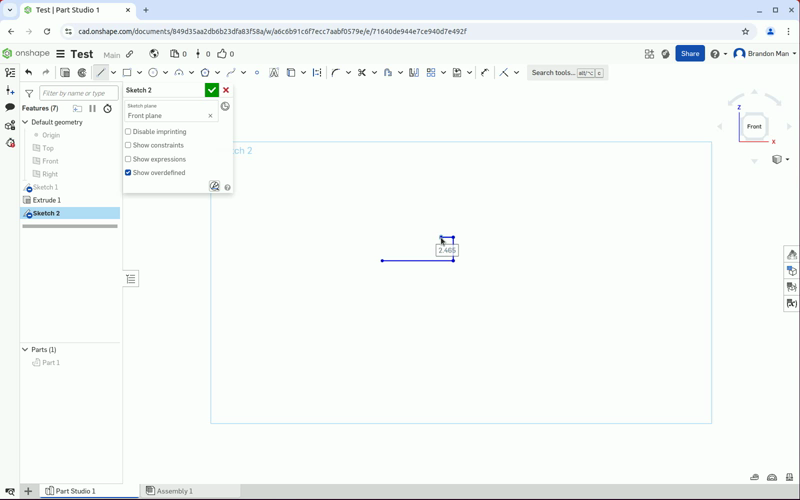
key(a)
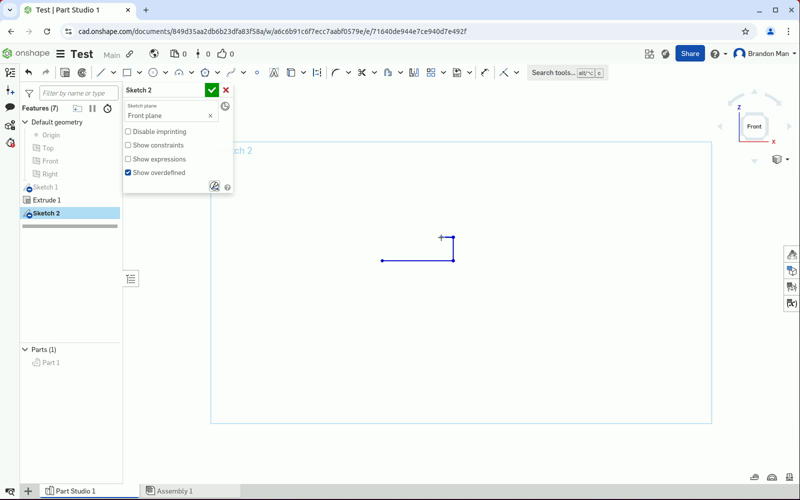
mouse_move(441, 237)
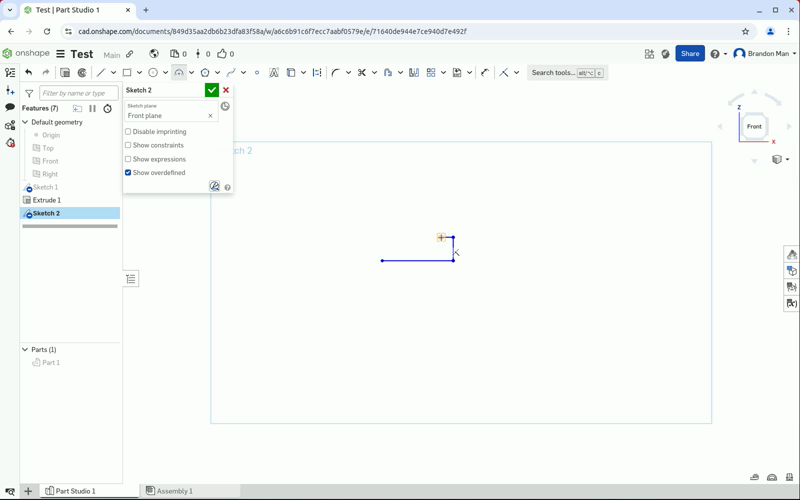
click(441, 237)
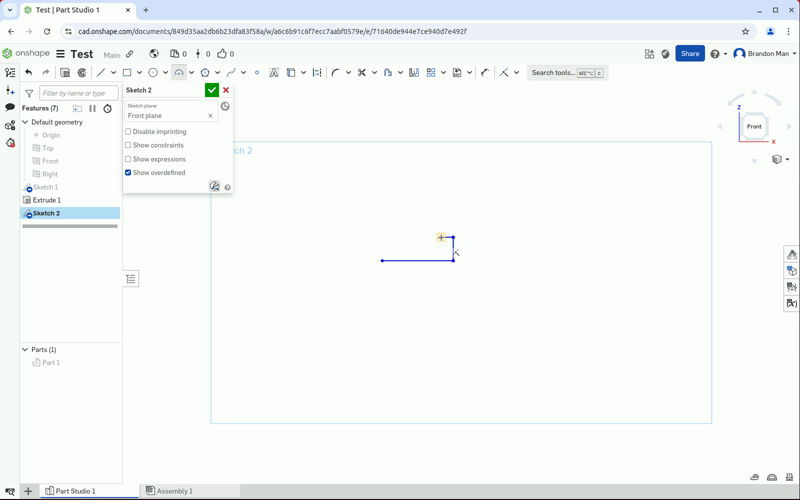
key_down(shift)
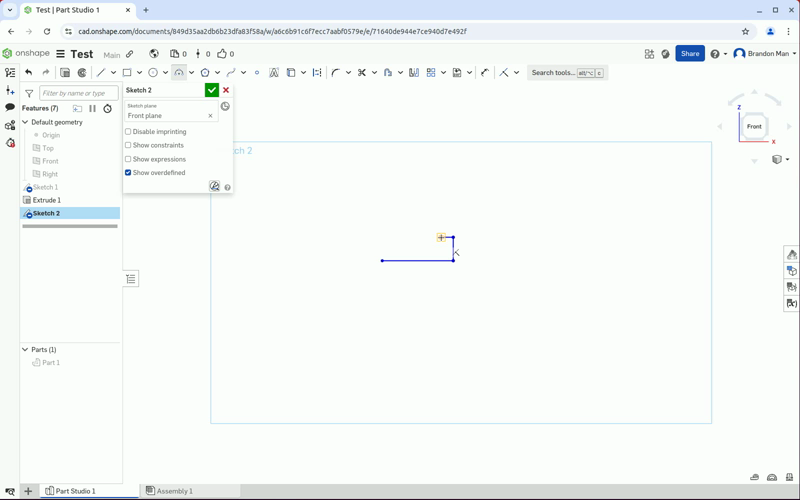
mouse_move(394, 237)
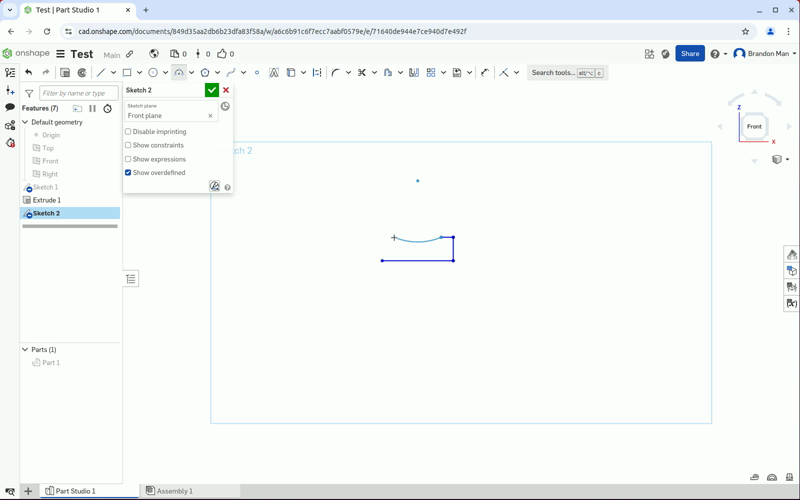
click(394, 237)
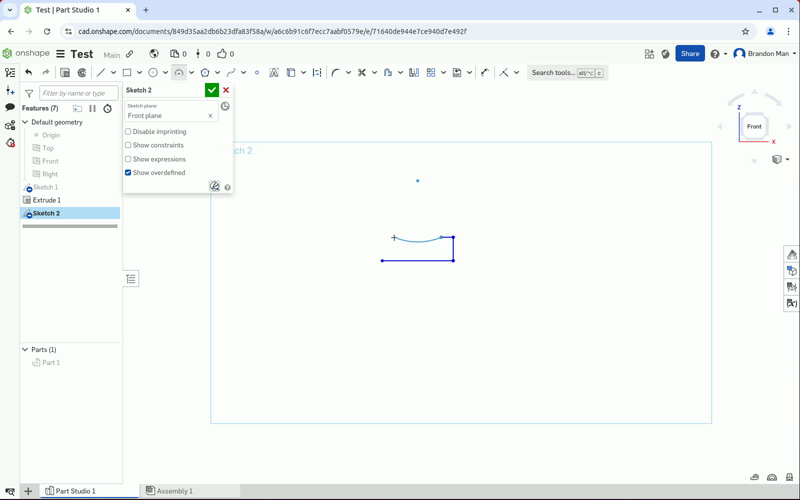
mouse_move(417, 256)
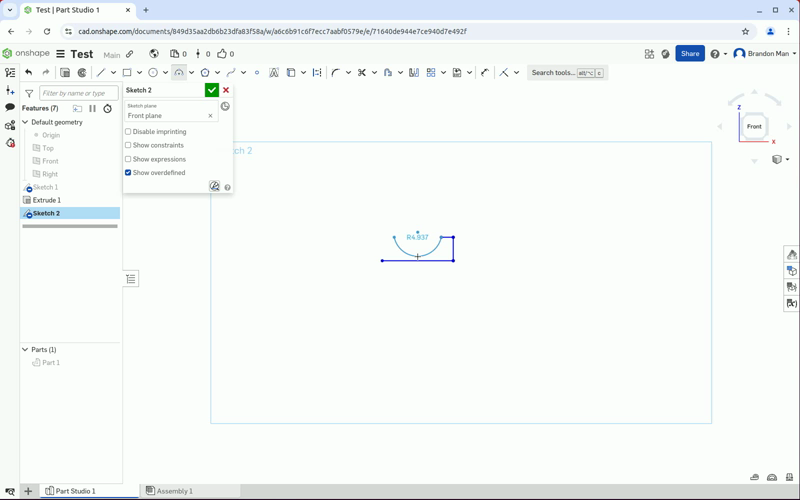
click(417, 256)
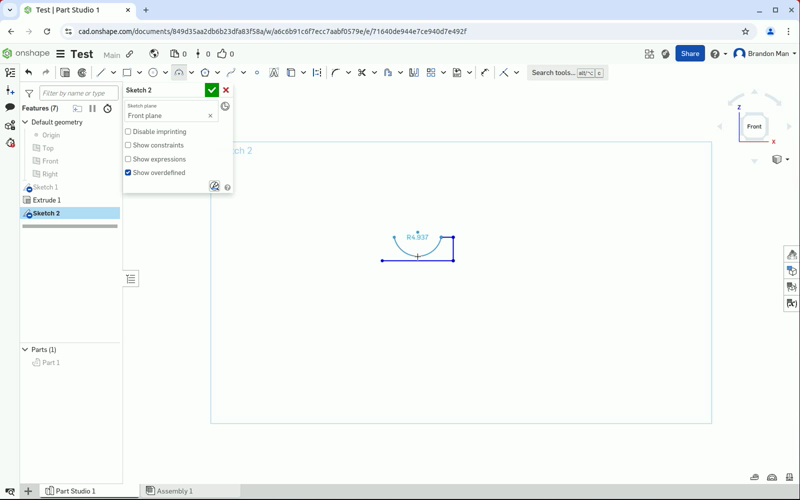
key_up(shift)
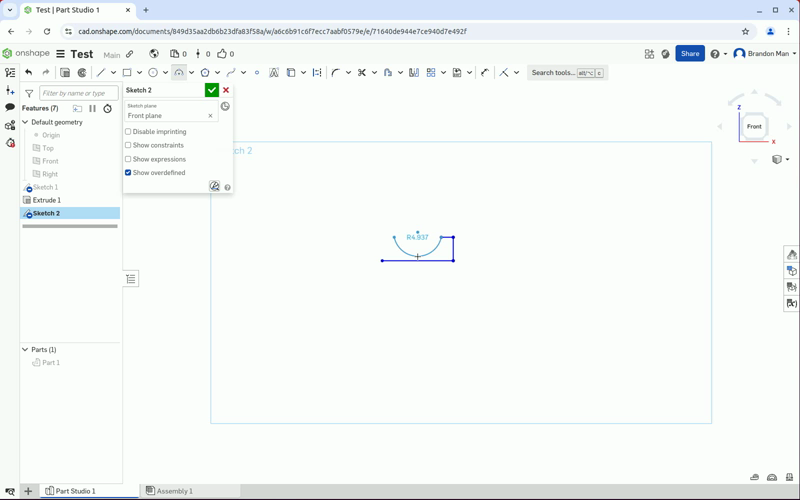
key(esc)
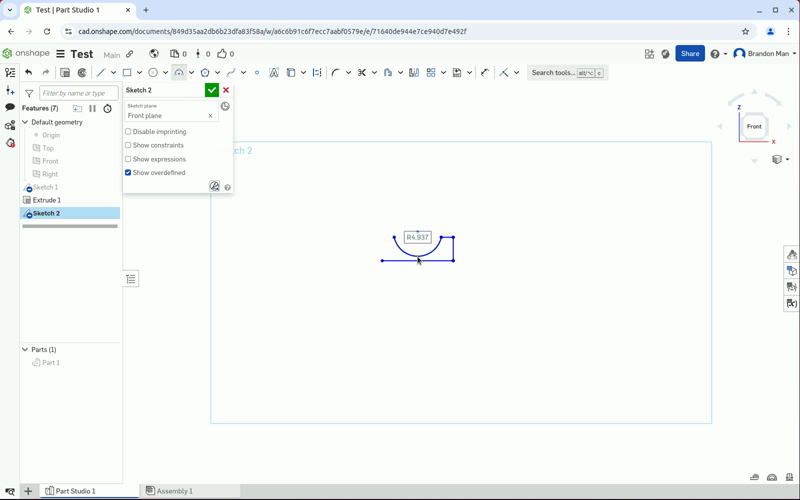
key(l)
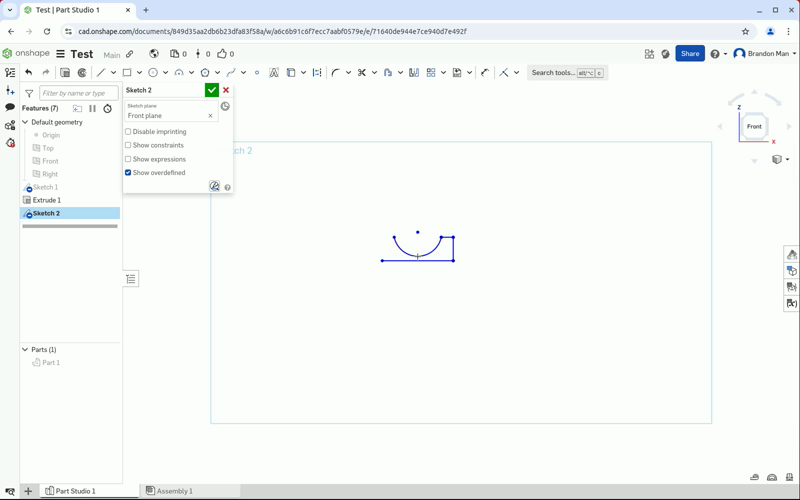
mouse_move(394, 237)
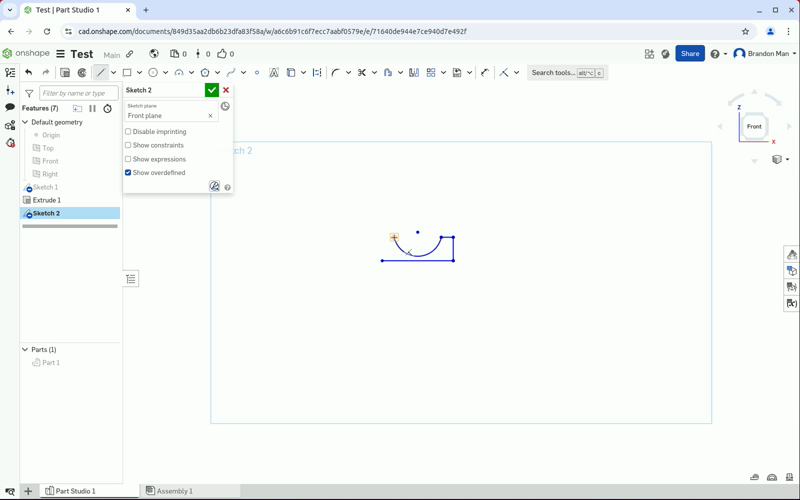
click(394, 237)
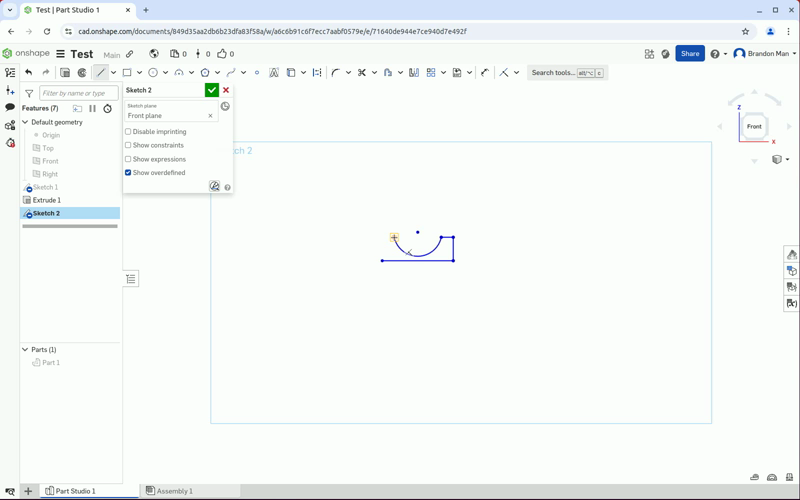
key_down(shift)
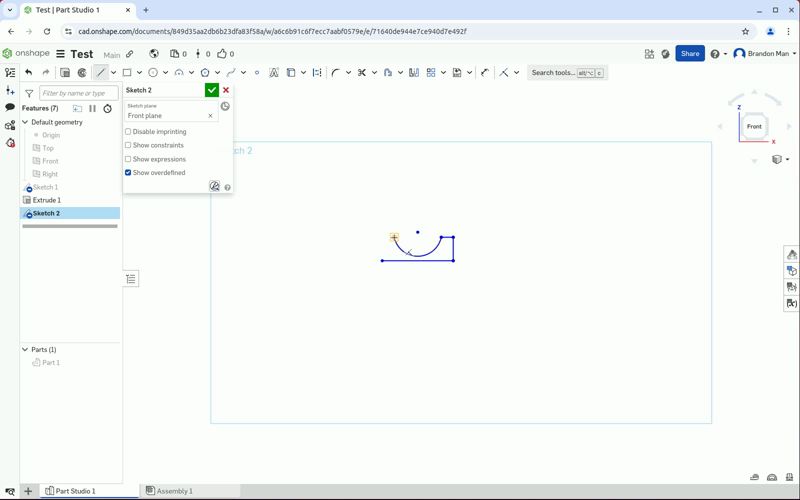
mouse_move(424, 237)
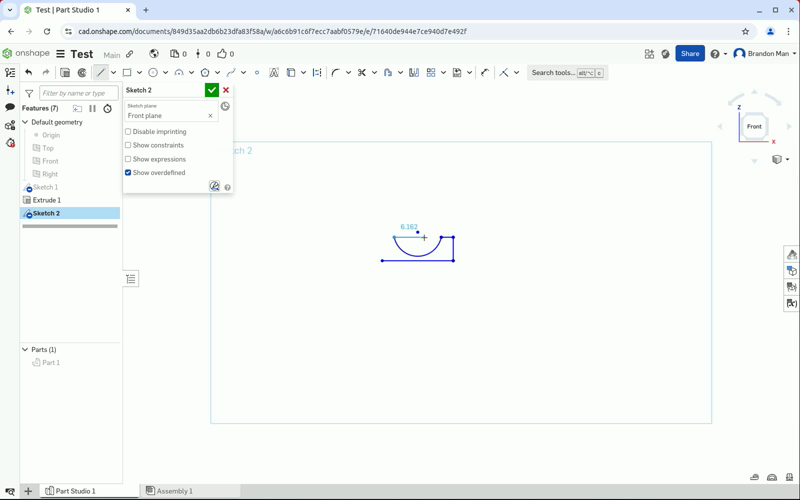
mouse_move(382, 237)
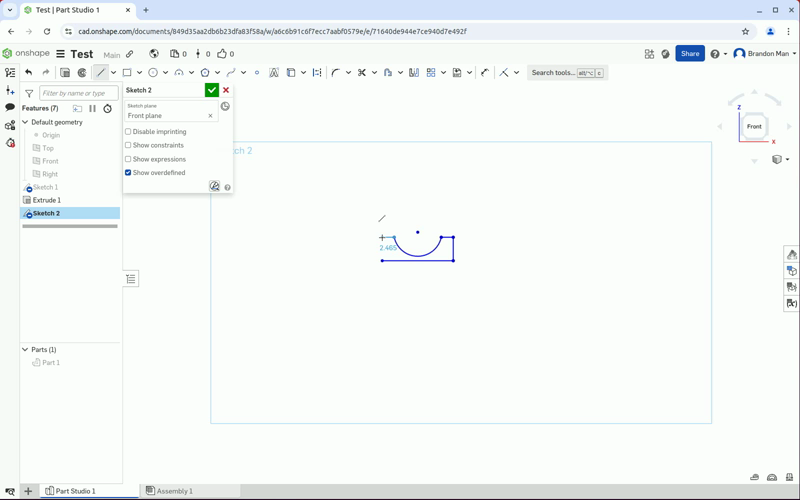
click(382, 237)
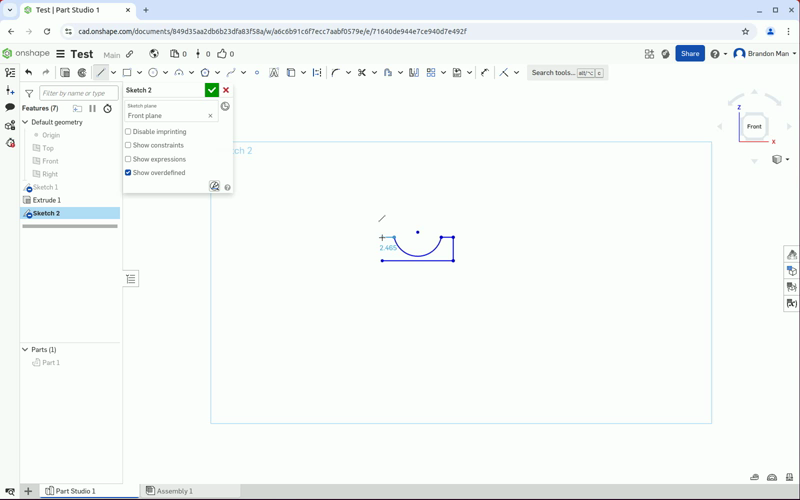
key_up(shift)
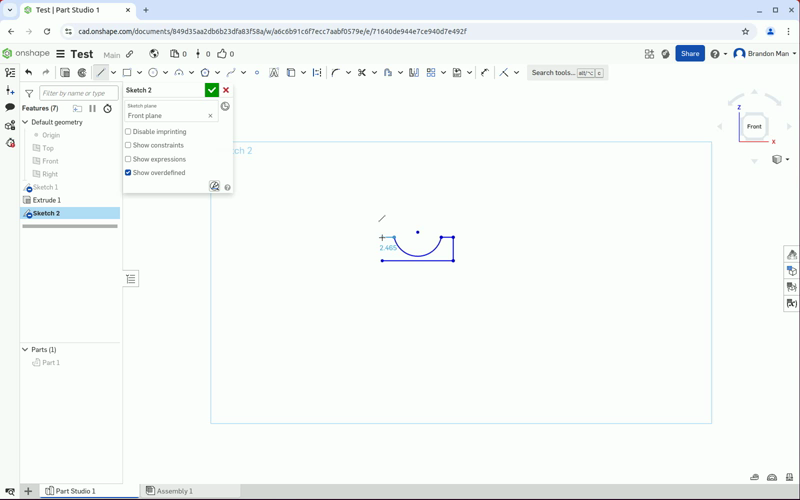
mouse_move(412, 237)
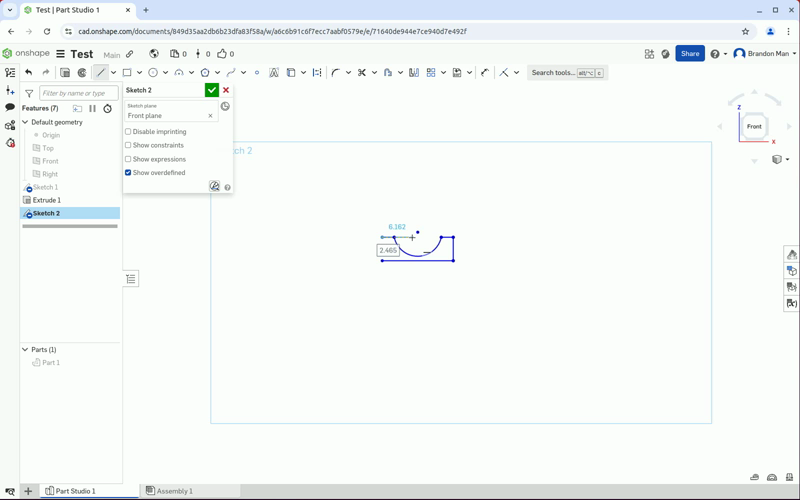
key_down(shift)
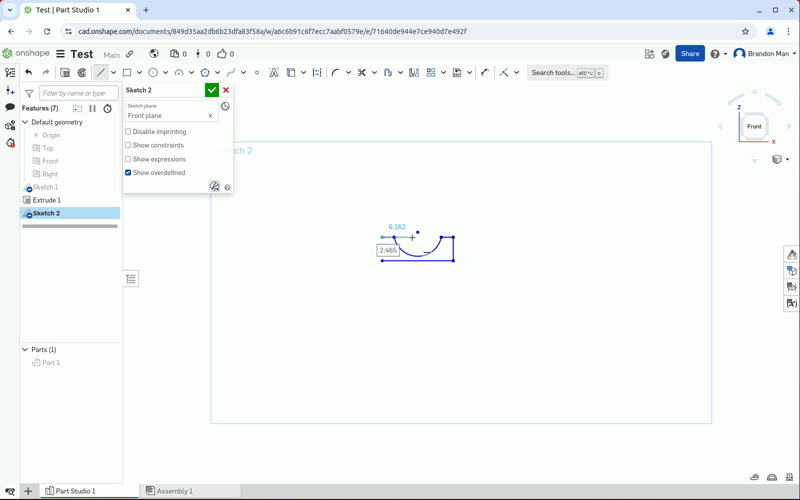
mouse_move(382, 260)
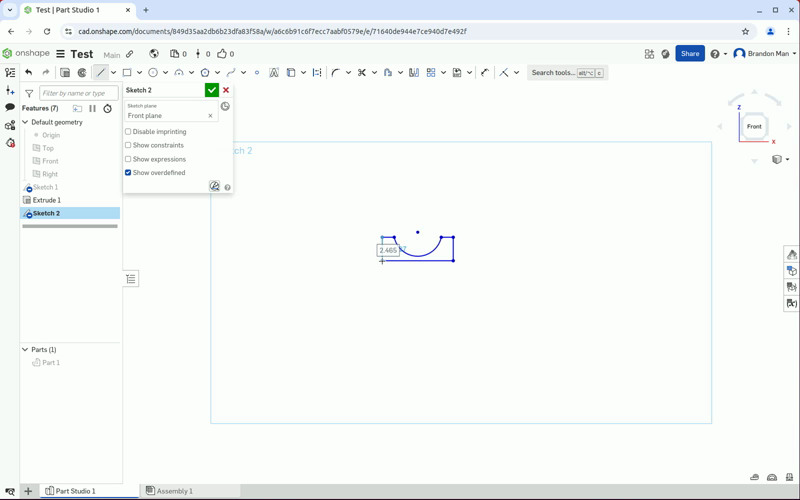
key_up(shift)
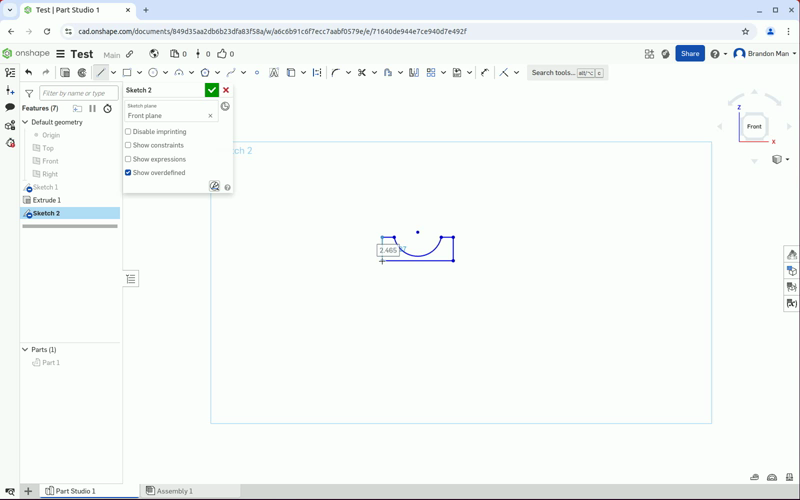
click(382, 260)
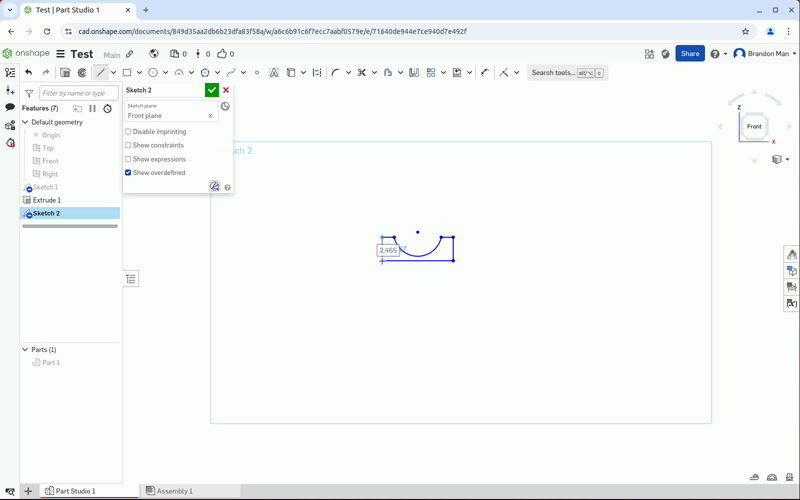
key(esc)
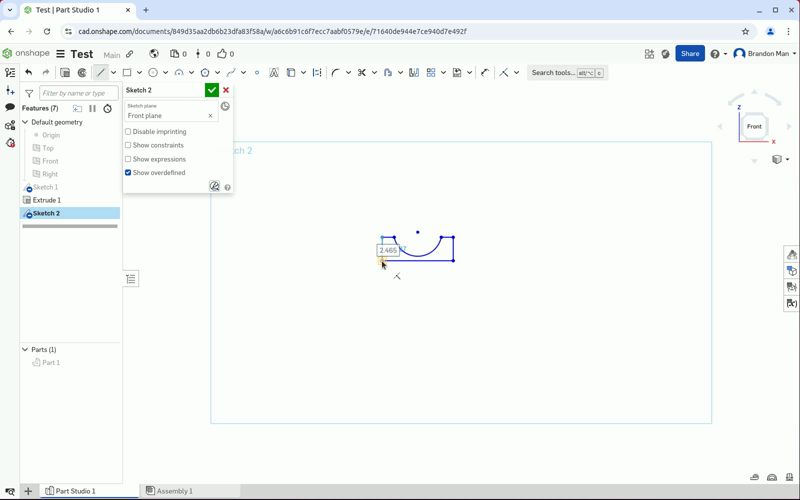
mouse_move(383, 242)
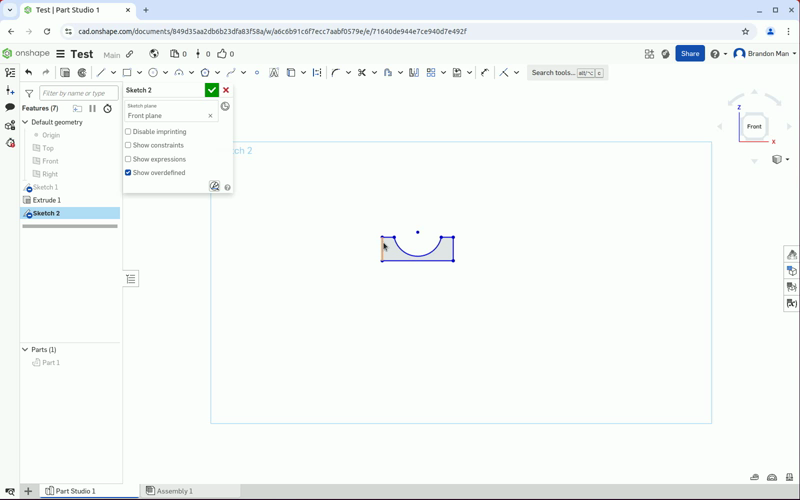
scroll(6)
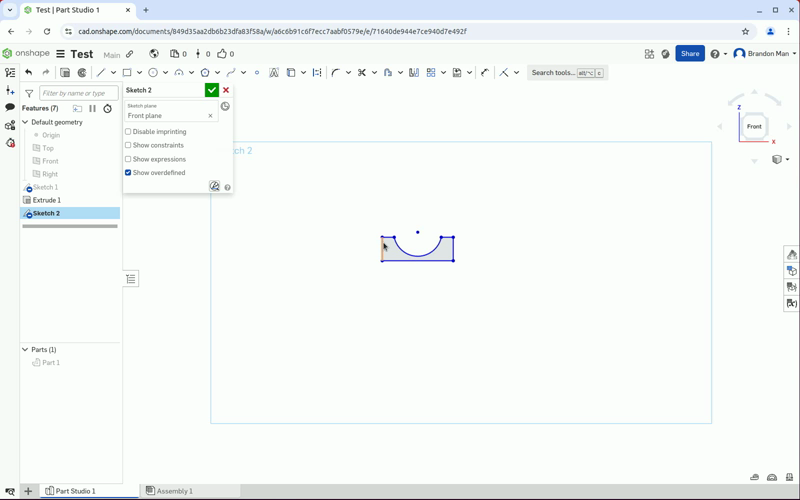
scroll(6)
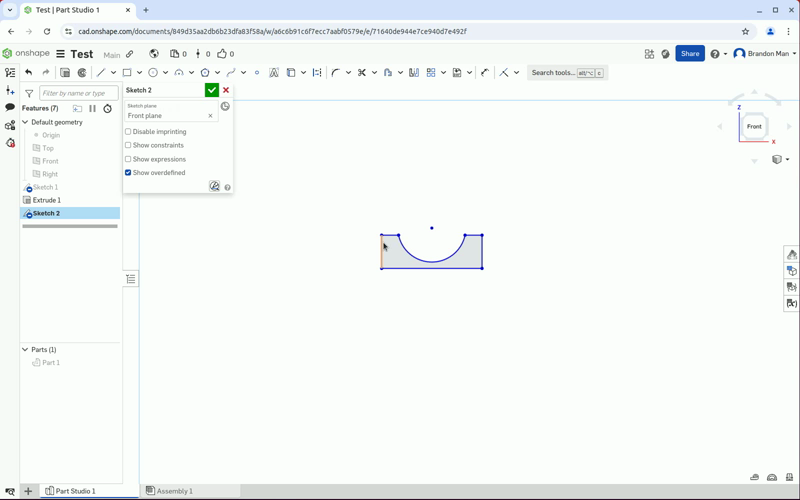
scroll(6)
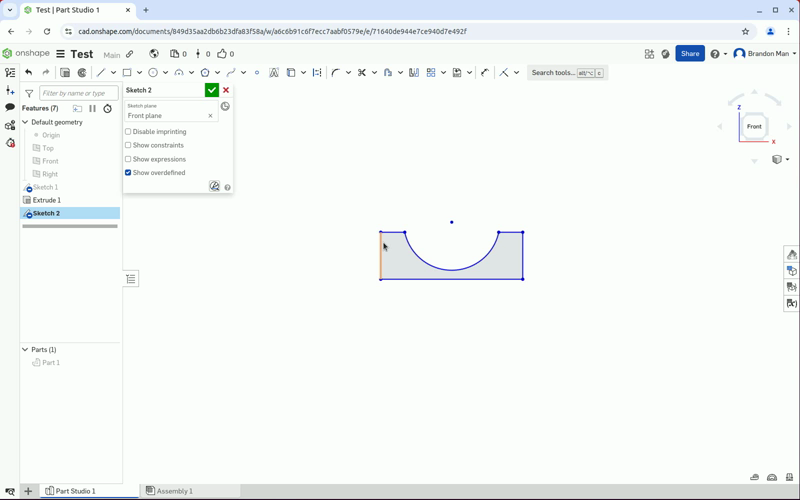
scroll(6)
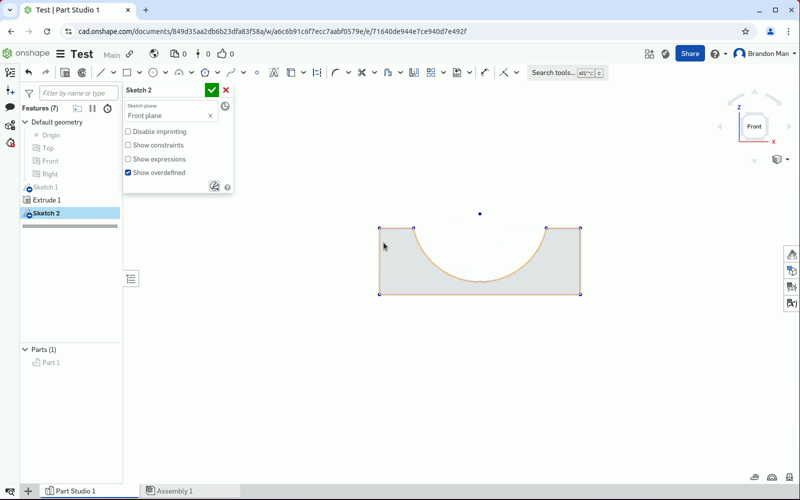
scroll(6)
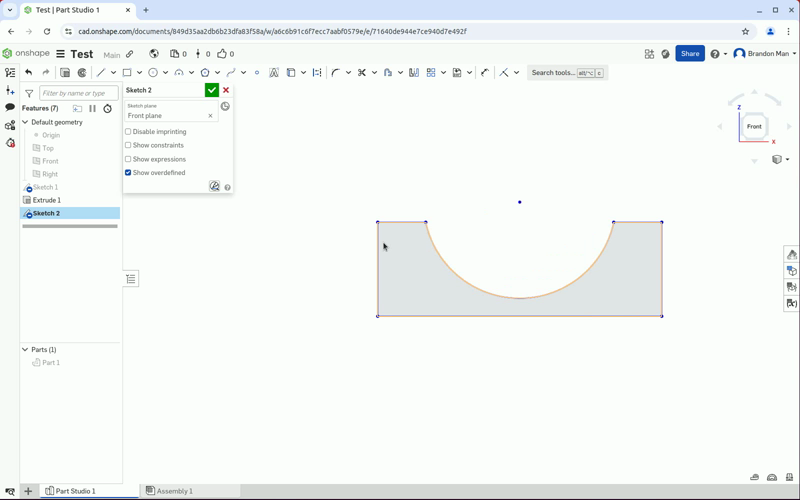
scroll(6)
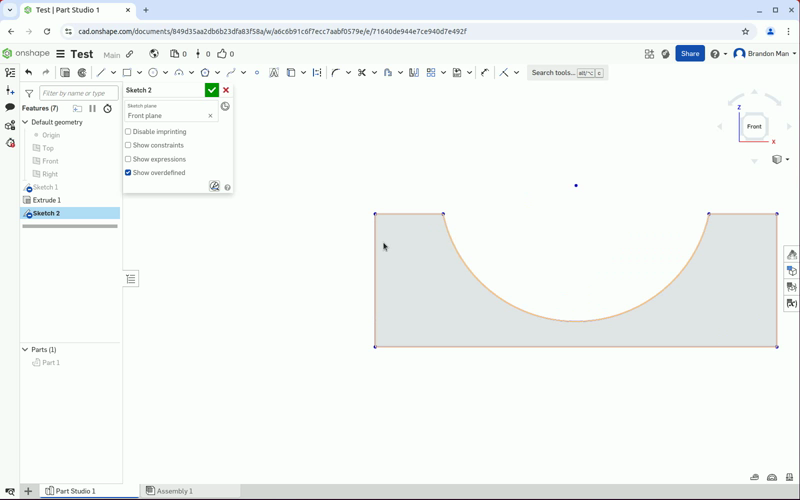
scroll(6)
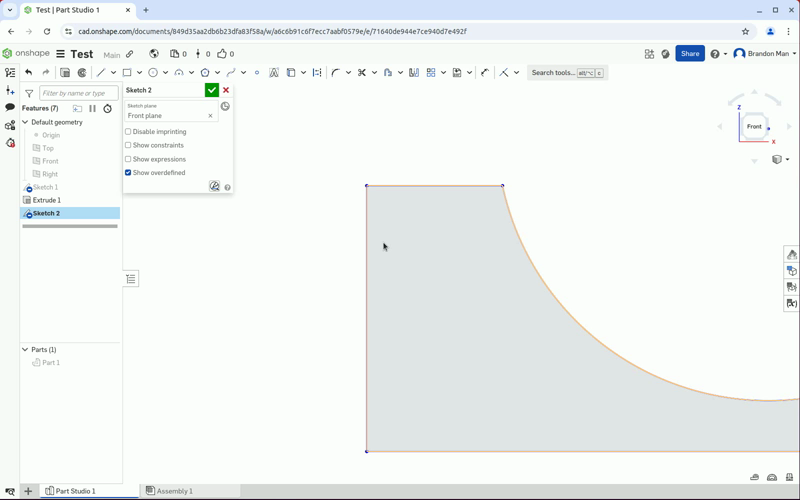
click(383, 242)
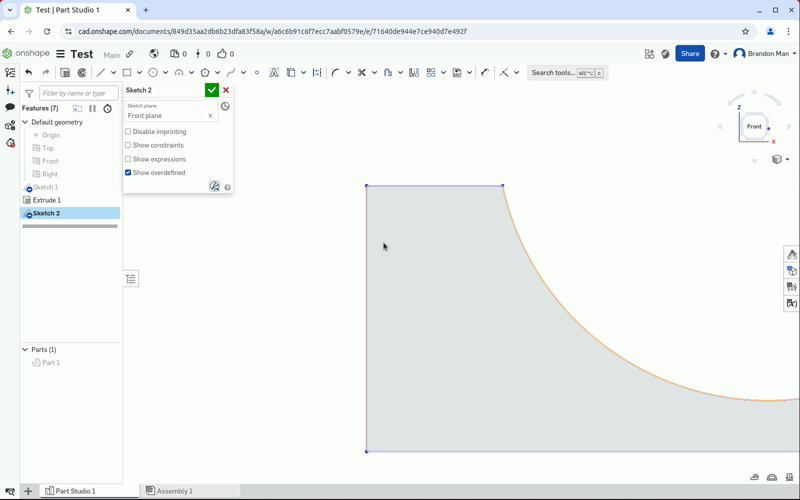
scroll(-6)
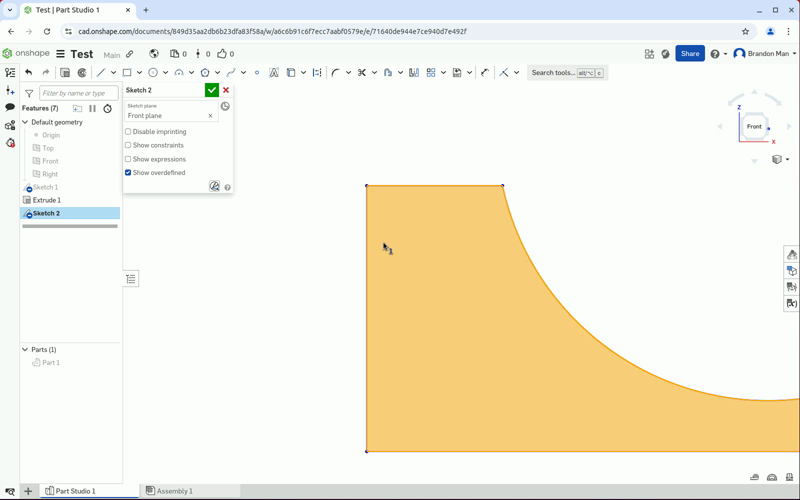
scroll(-6)
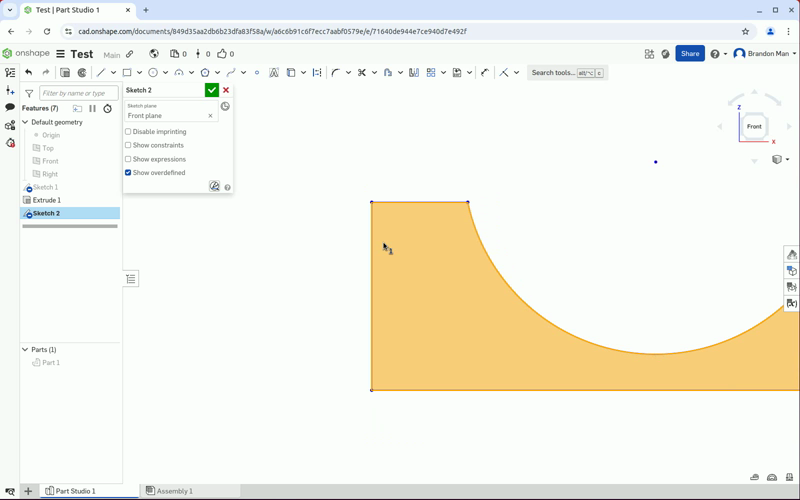
scroll(-6)
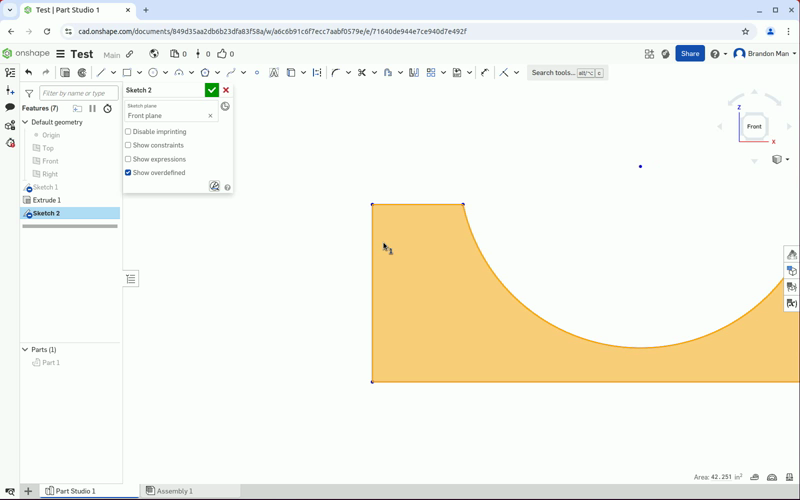
scroll(-6)
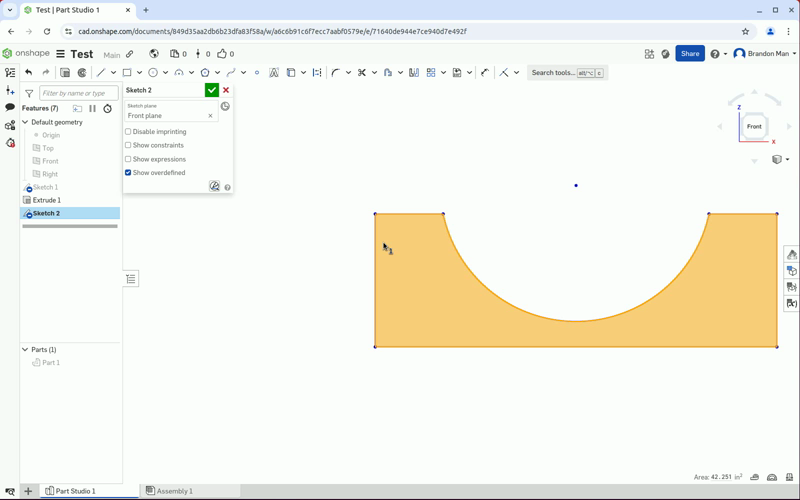
scroll(-6)
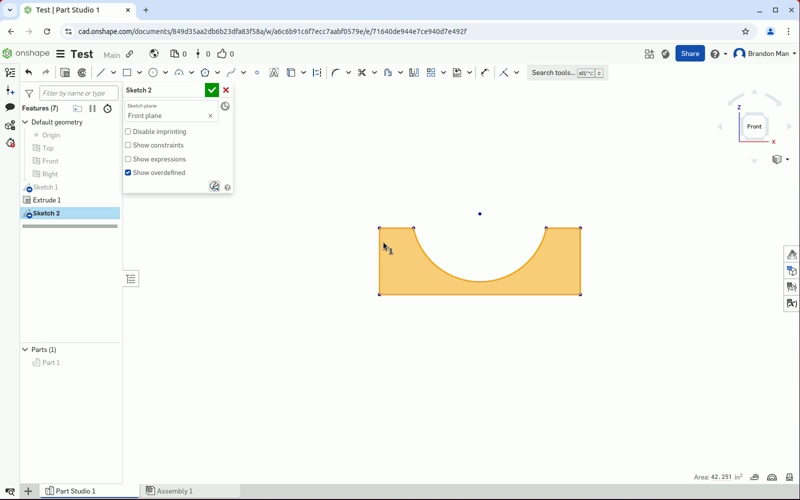
scroll(-6)
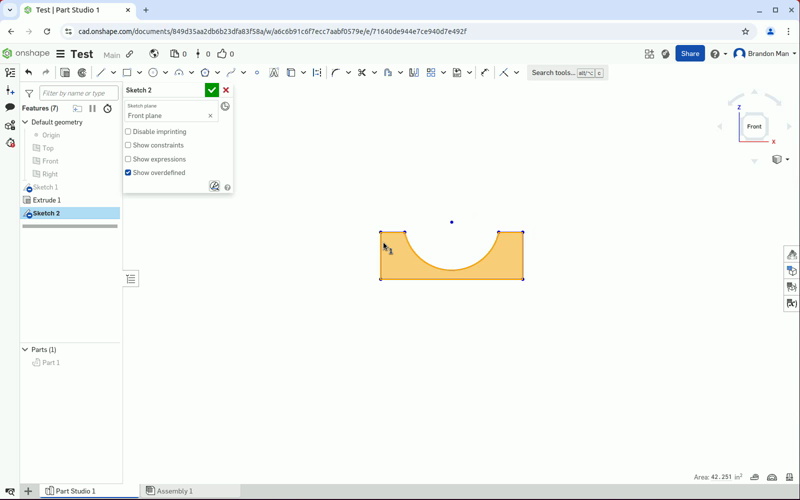
scroll(-6)
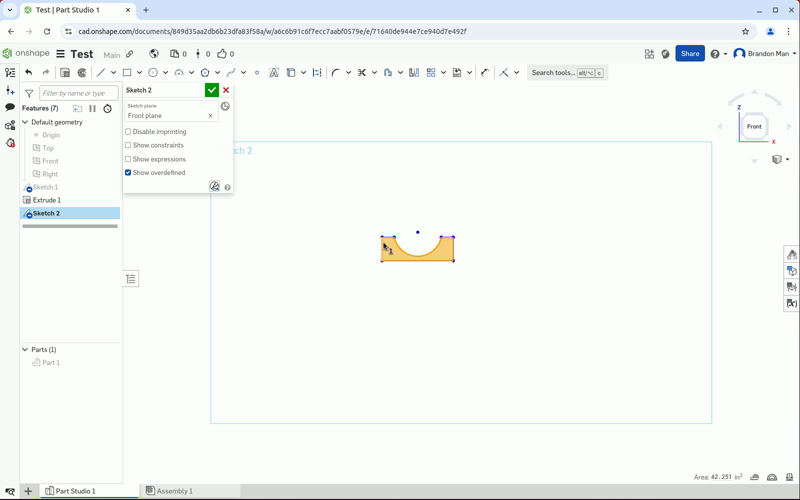
mouse_move(73, 352)
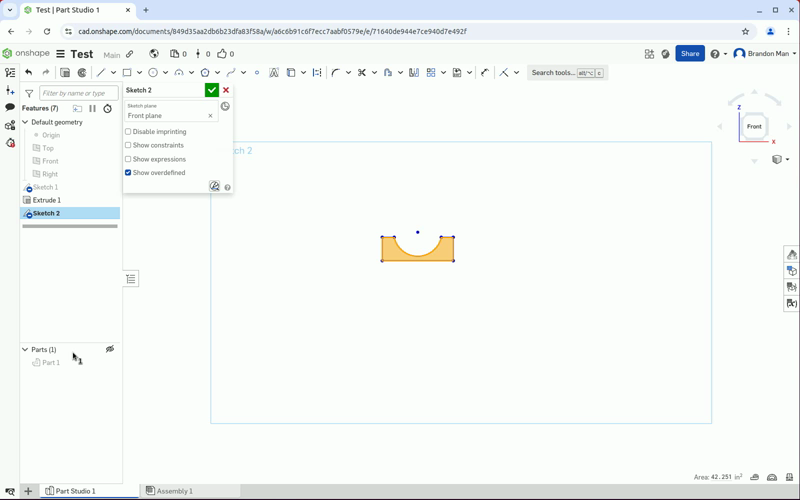
key(shift+y)
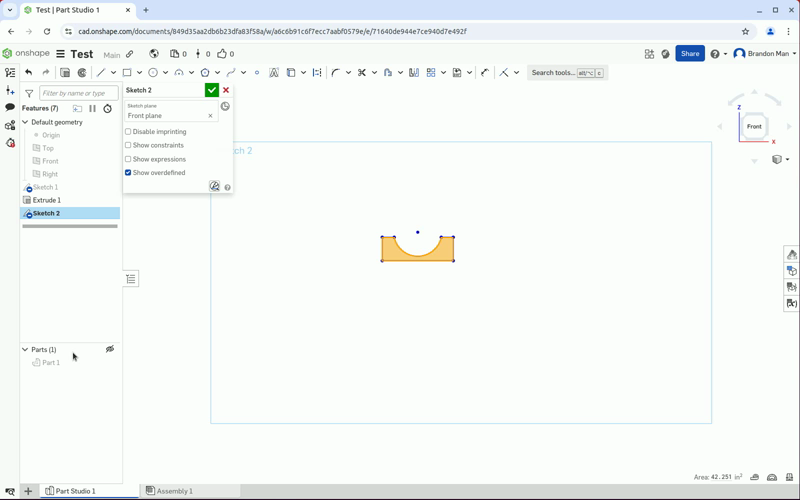
key(shift+e)
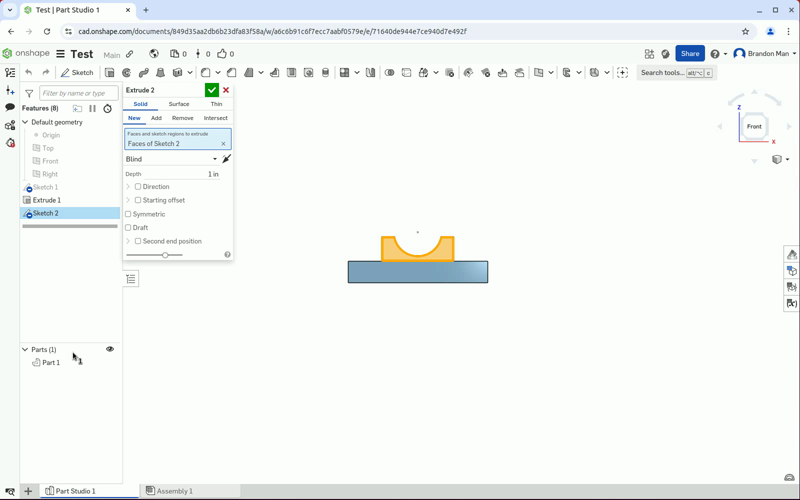
mouse_move(143, 106)
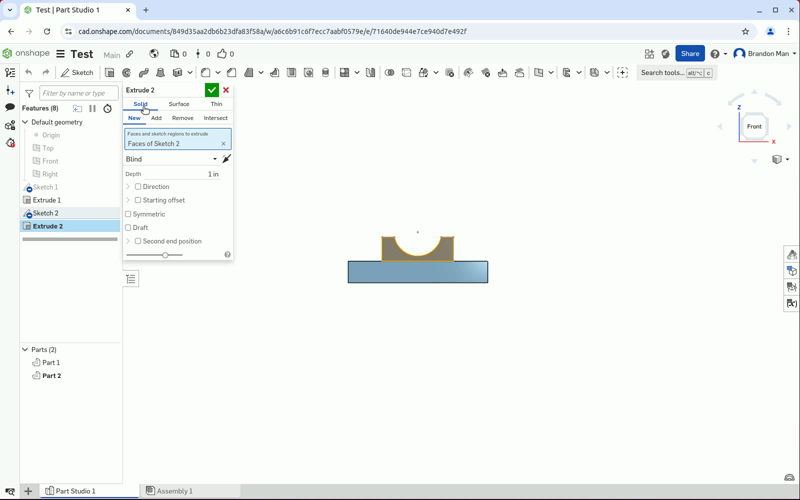
click(143, 106)
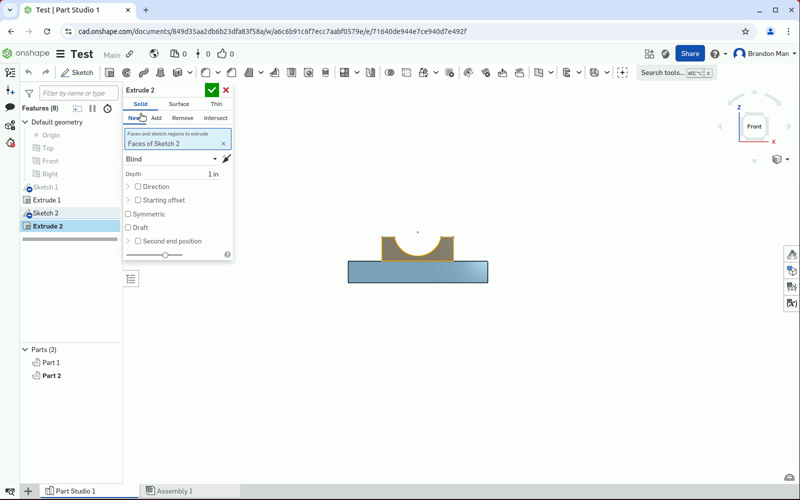
mouse_move(137, 120)
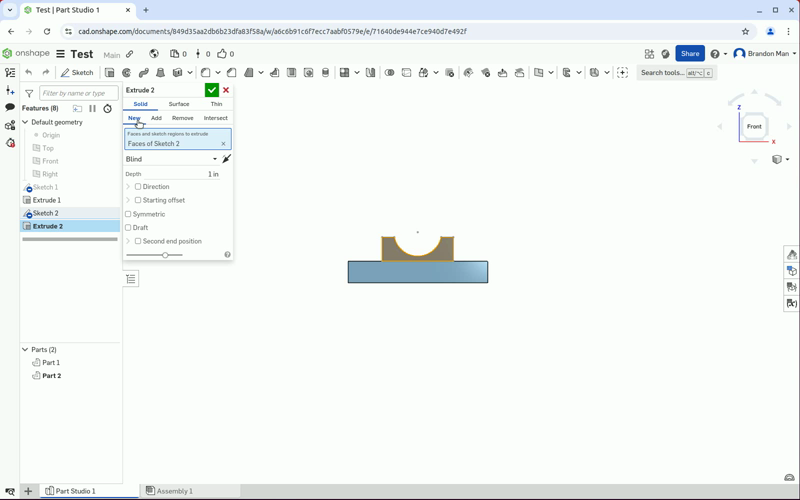
click(137, 120)
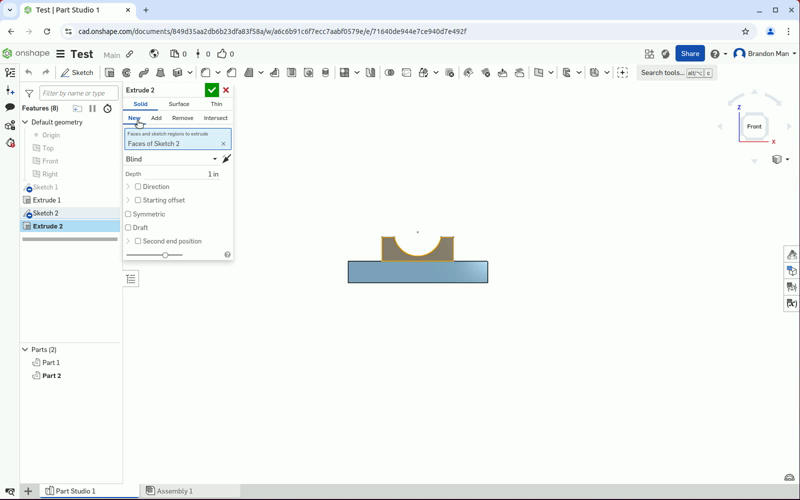
key(tab, 4)
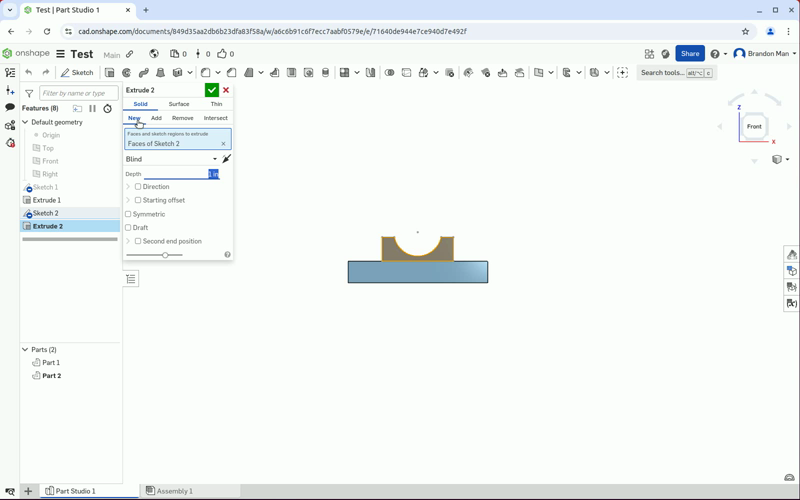
text(11.073)
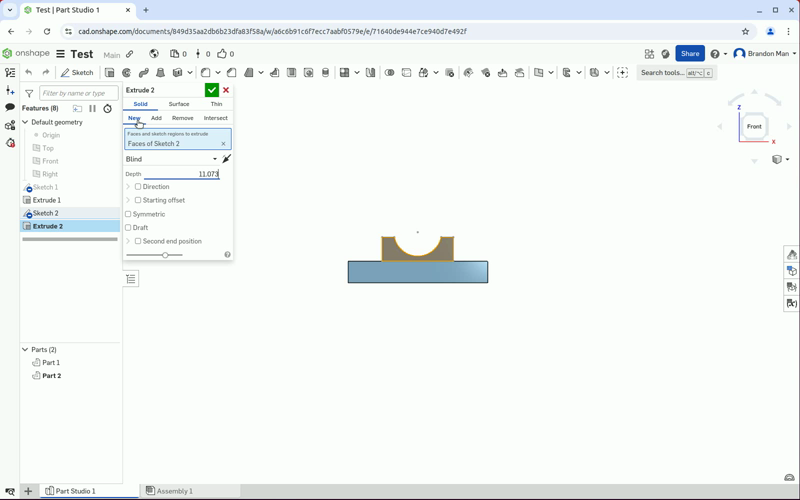
key(enter)
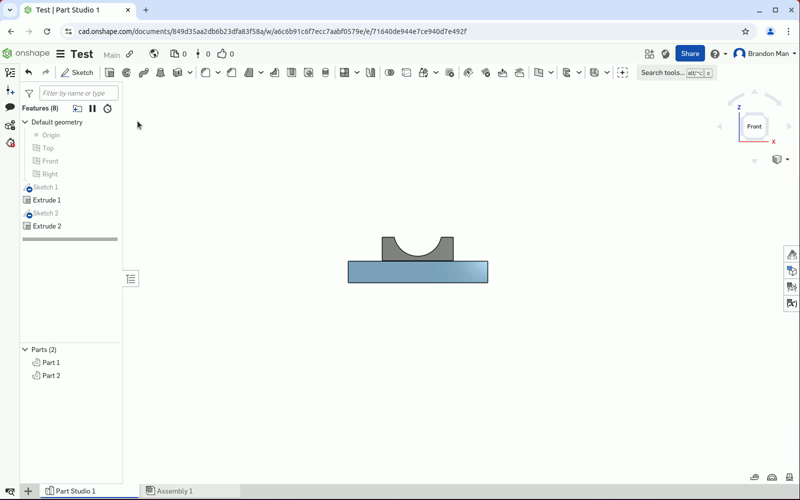
key(shift+h)
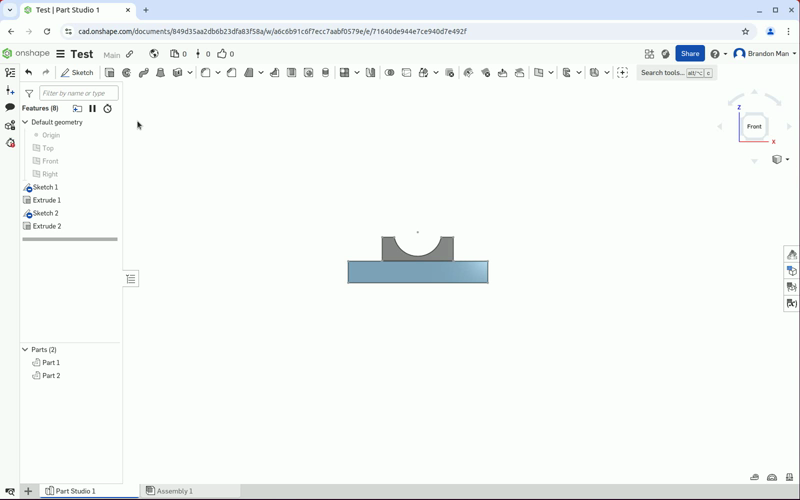
key(shift+h)
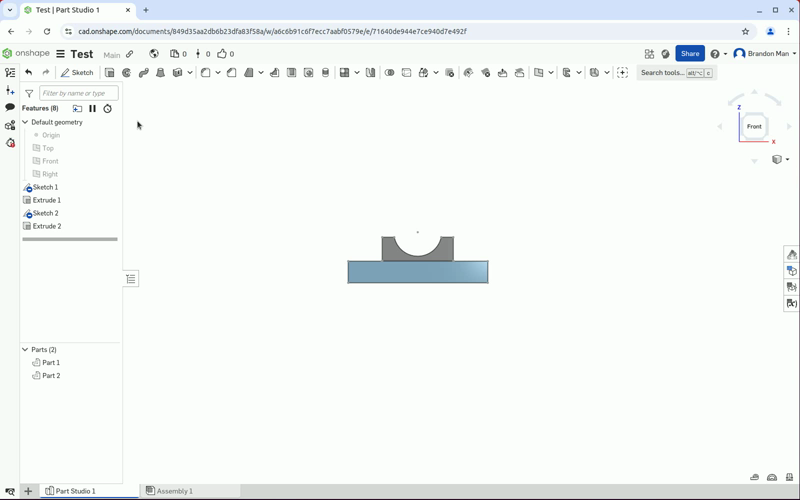
key(shift+7)
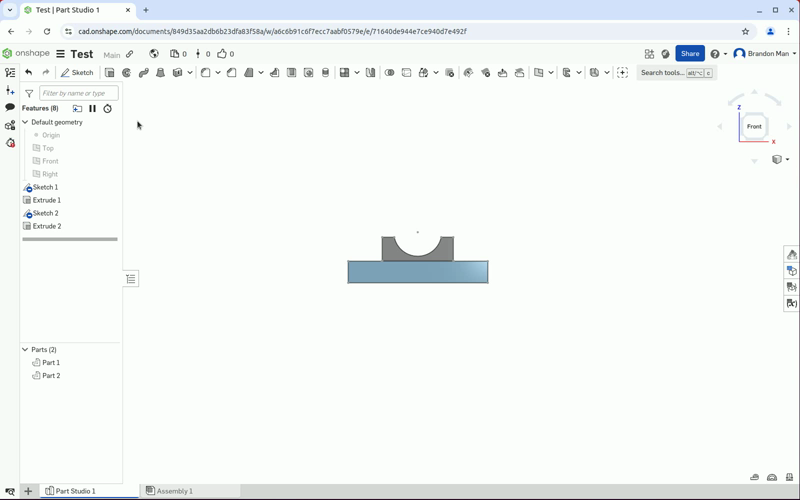
key(left, 2)
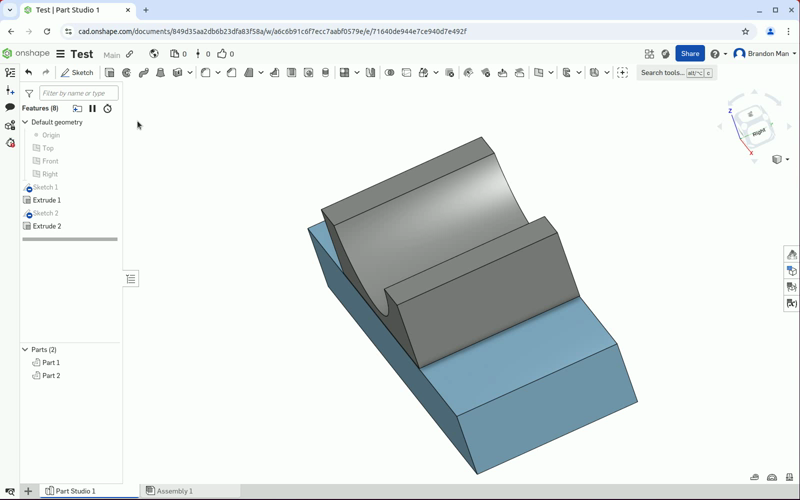
key(down, 2)
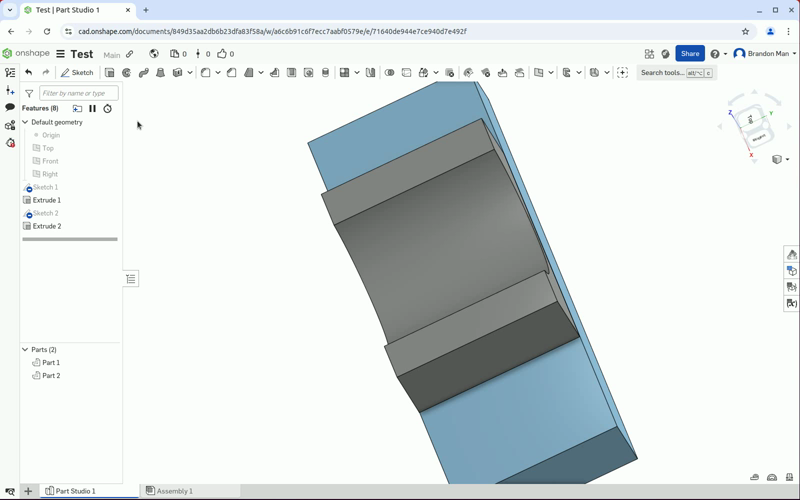
key(up, 2)
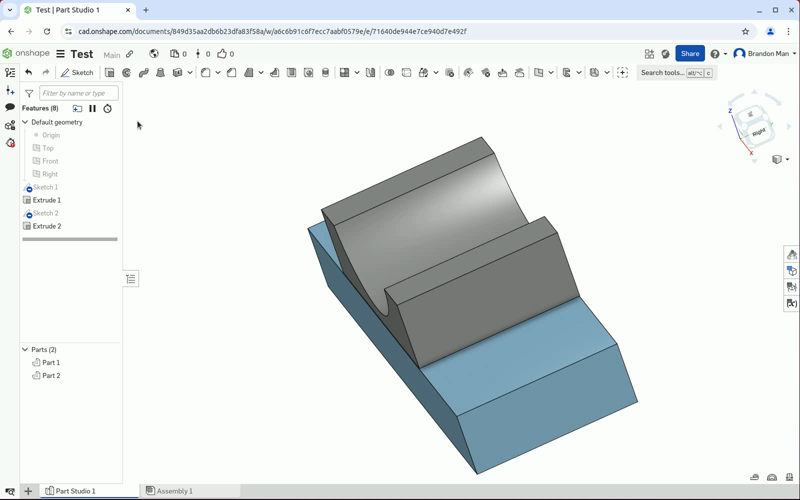
key(right, 2)
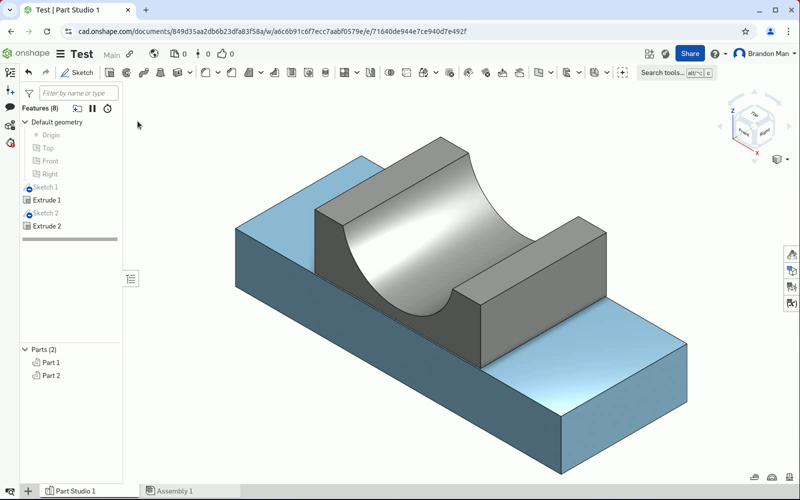
mouse_move(73, 189)
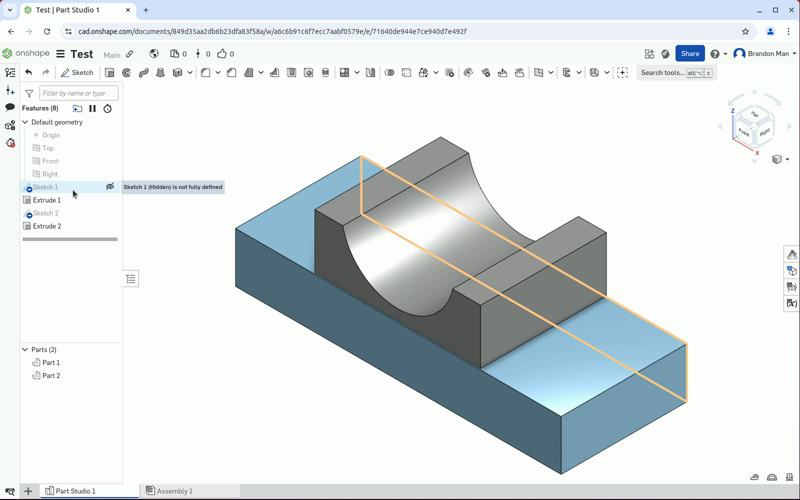
click(73, 189)